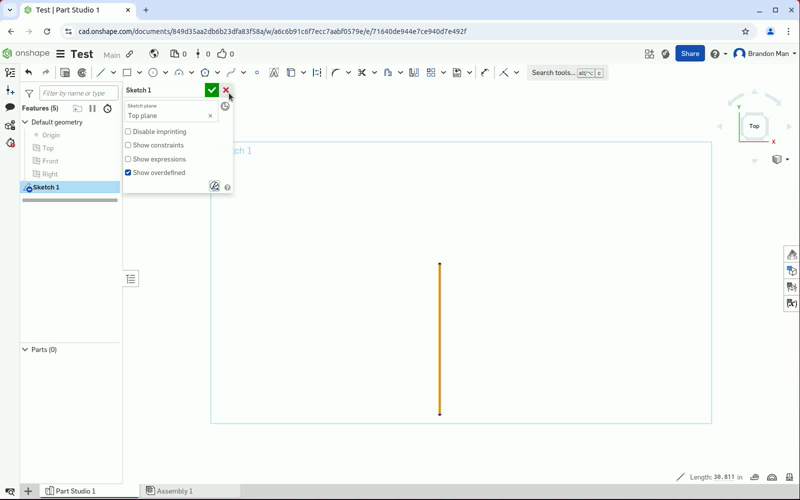
key(shift+h)
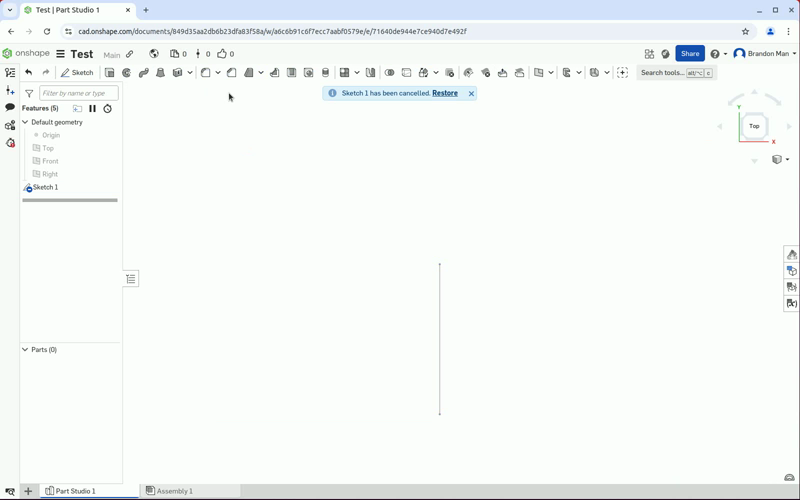
key(shift+s)
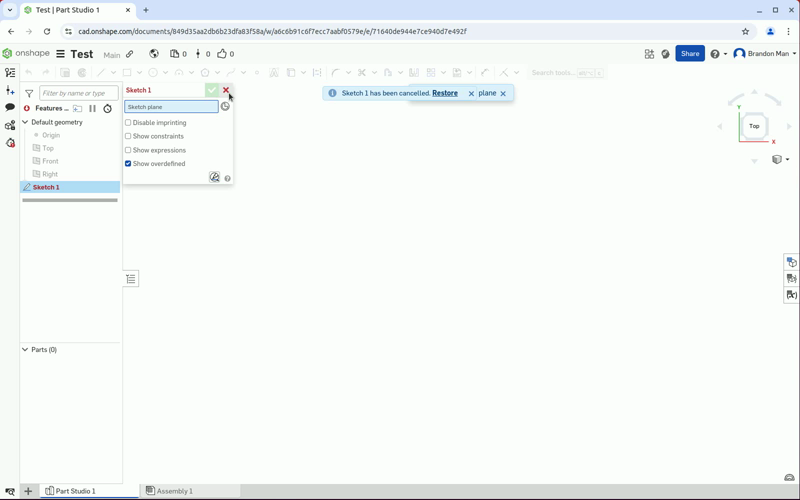
mouse_move(73, 150)
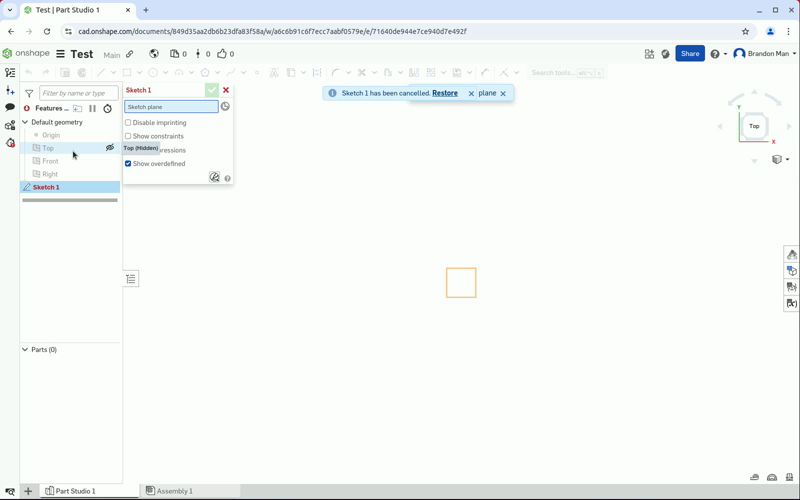
click(73, 150)
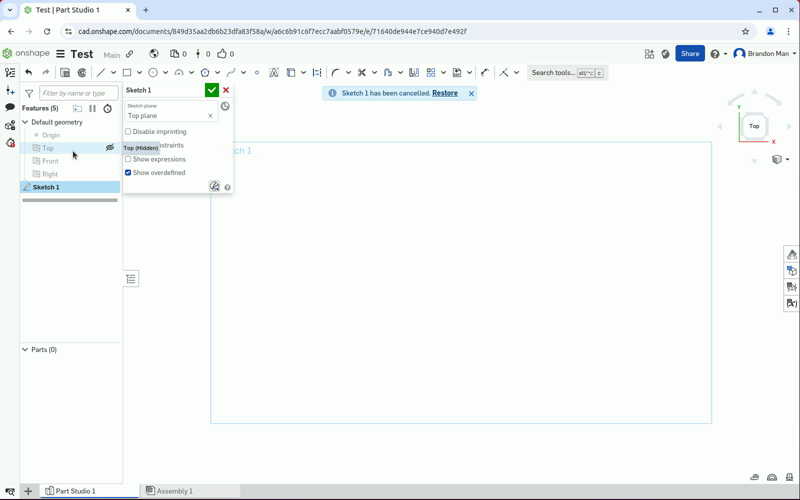
mouse_move(73, 352)
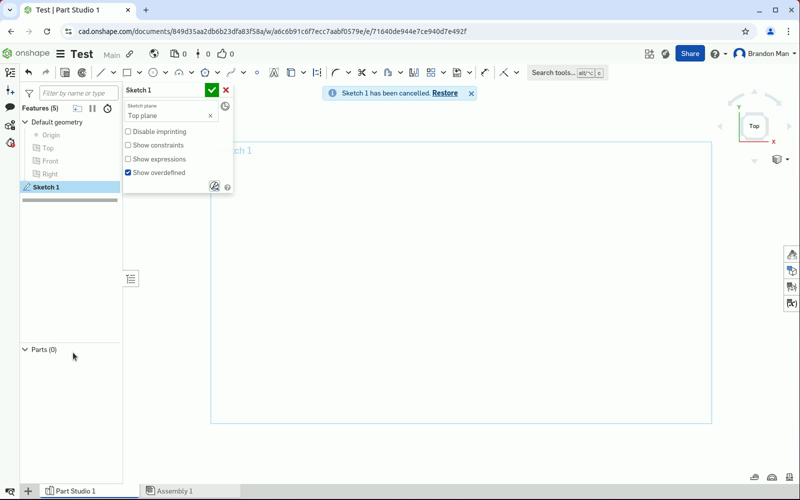
key(y)
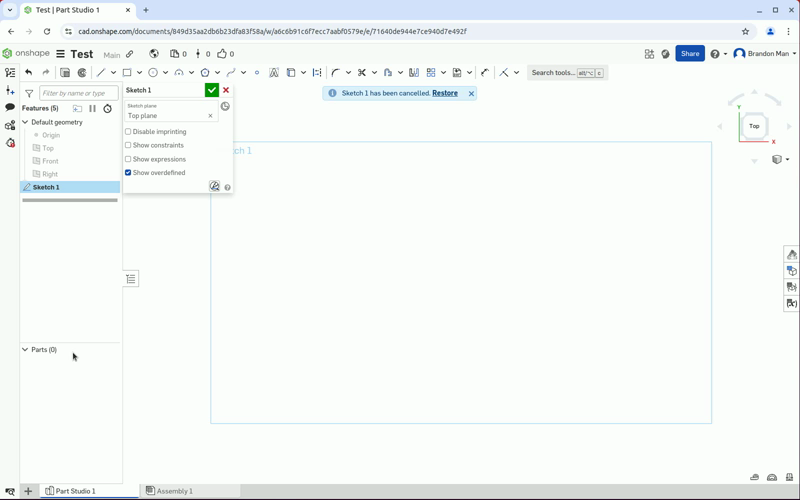
key(c)
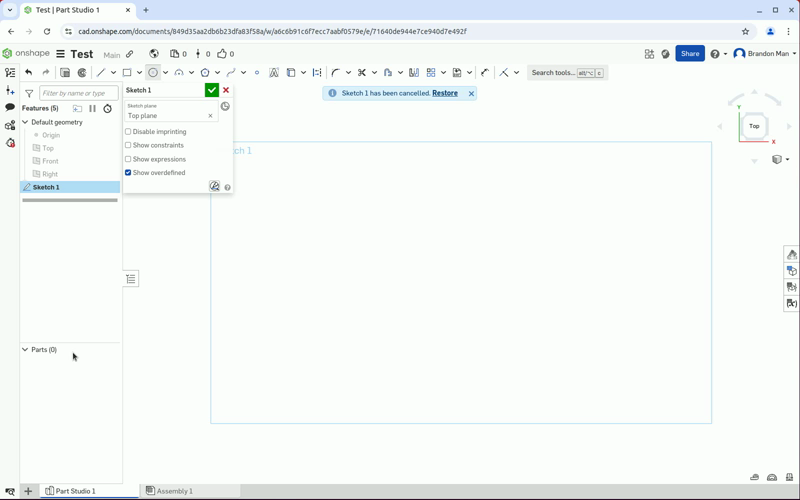
key_down(shift)
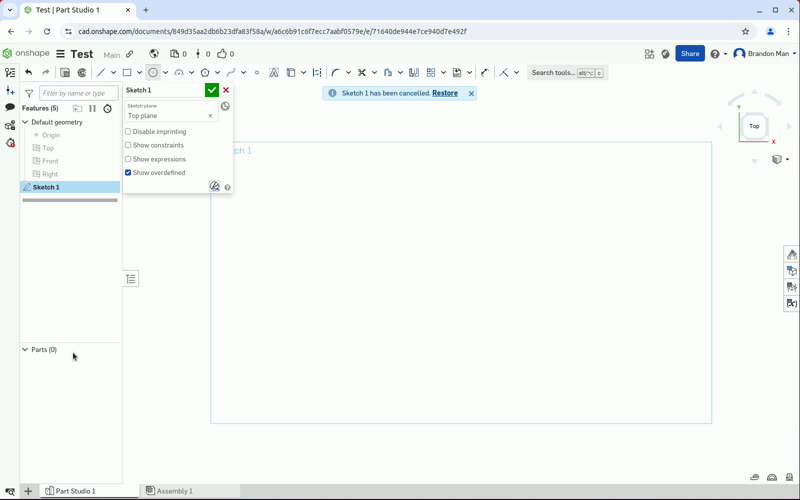
mouse_move(461, 282)
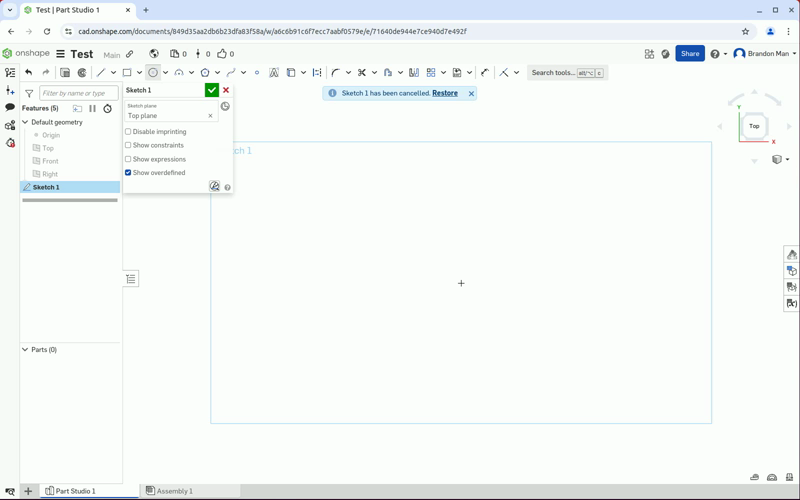
click(461, 282)
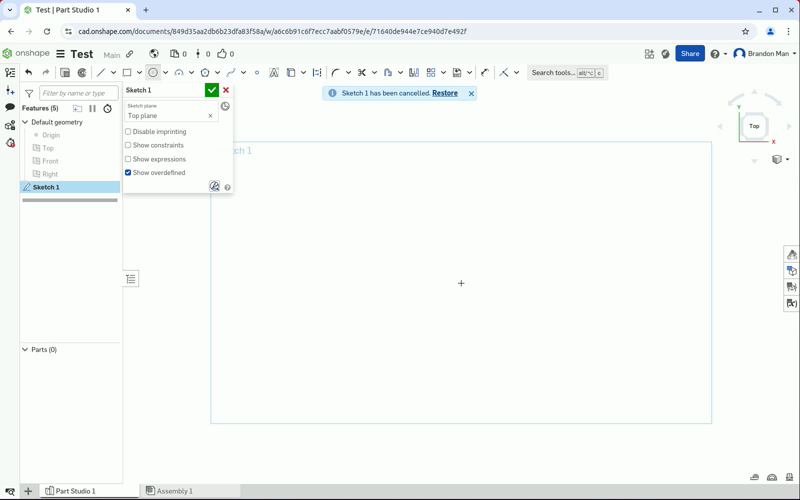
key_up(shift)
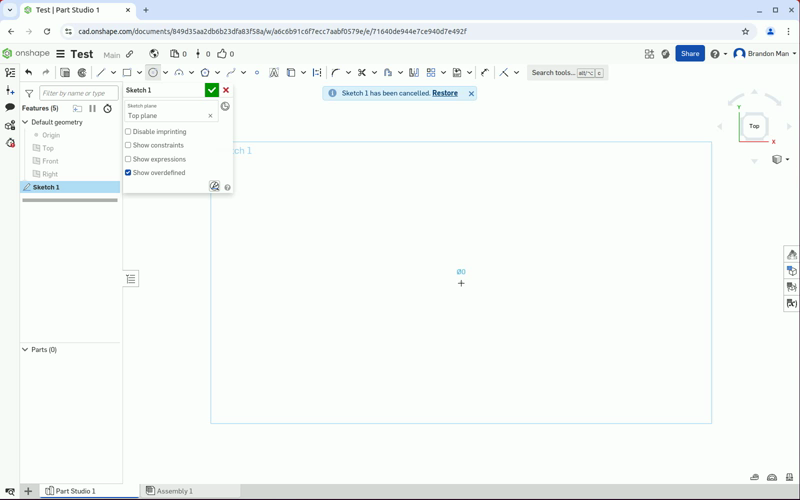
mouse_move(476, 282)
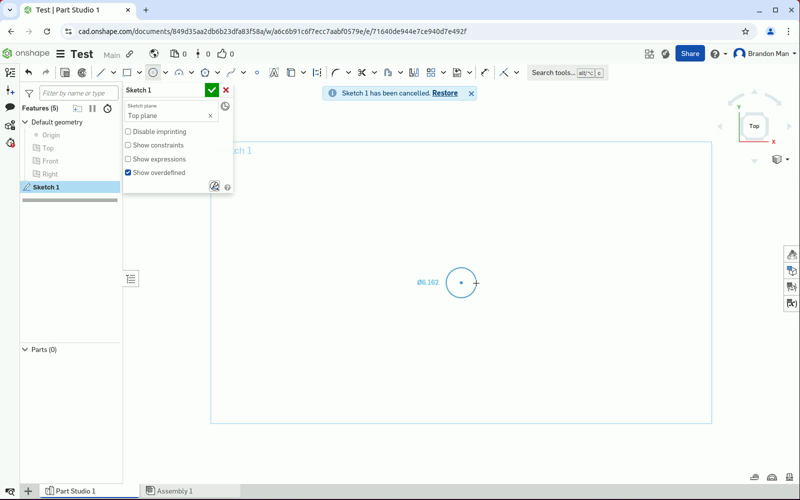
click(476, 282)
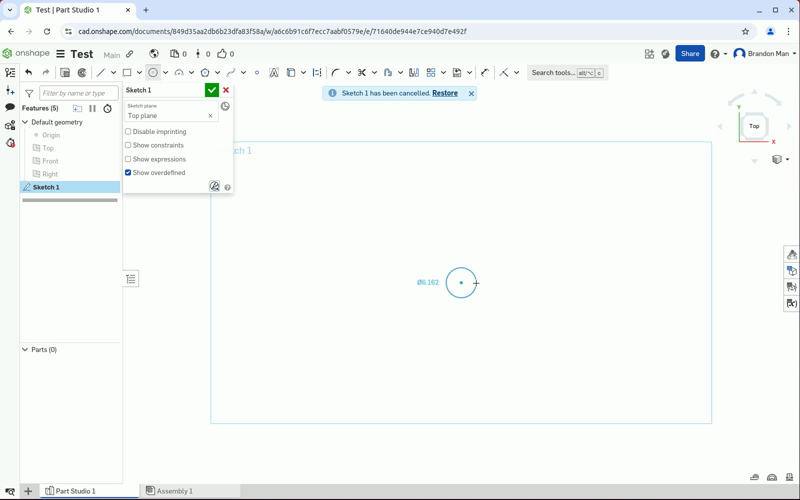
key(esc)
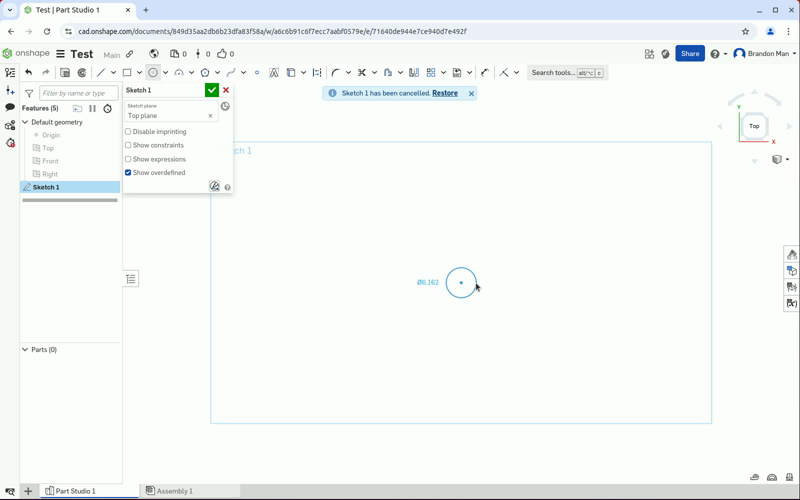
mouse_move(452, 275)
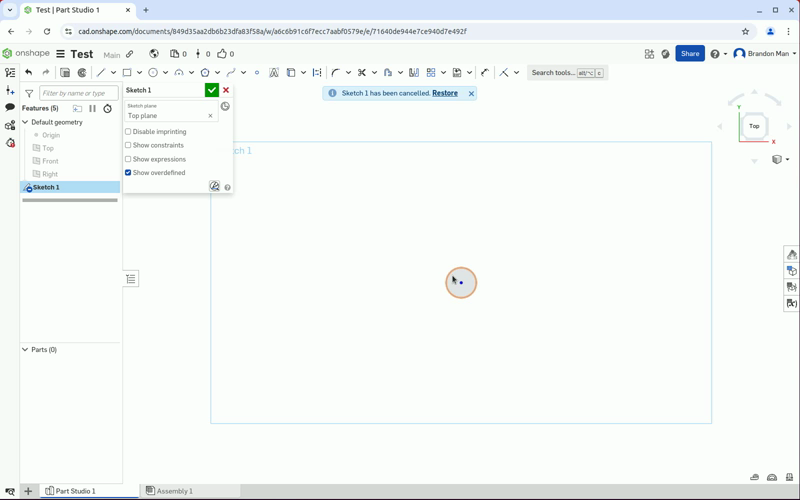
scroll(6)
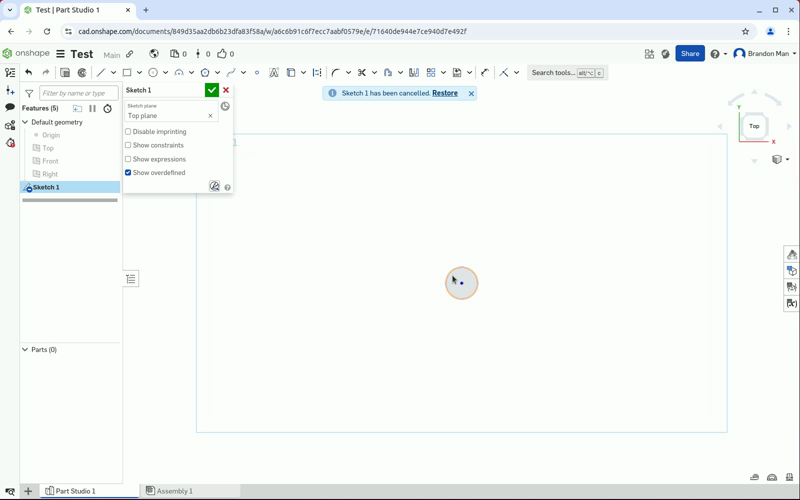
scroll(6)
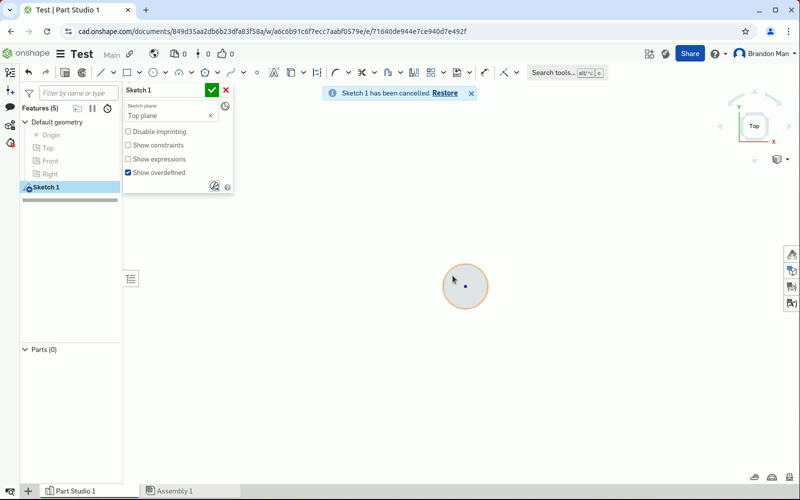
scroll(6)
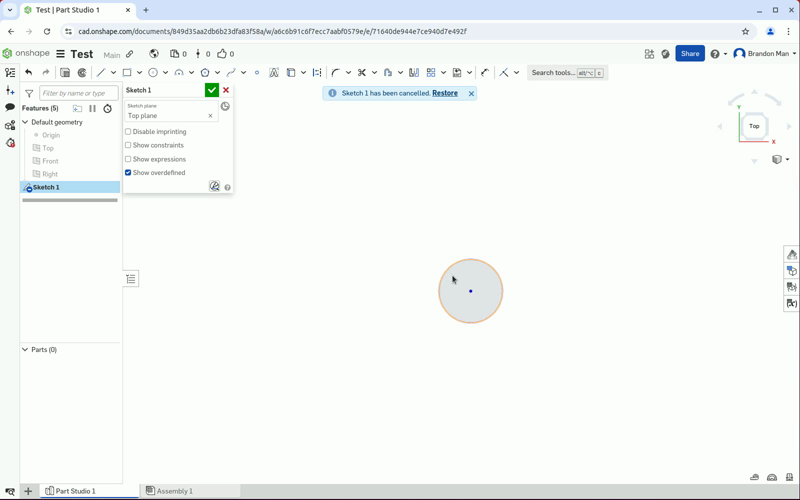
scroll(6)
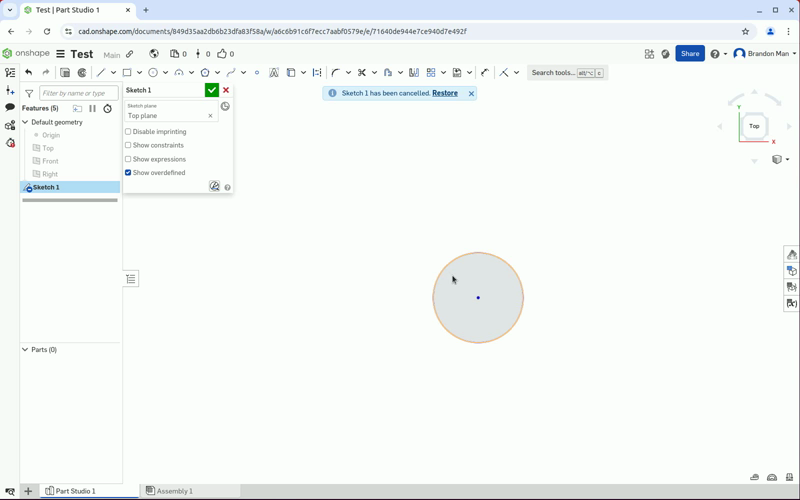
scroll(6)
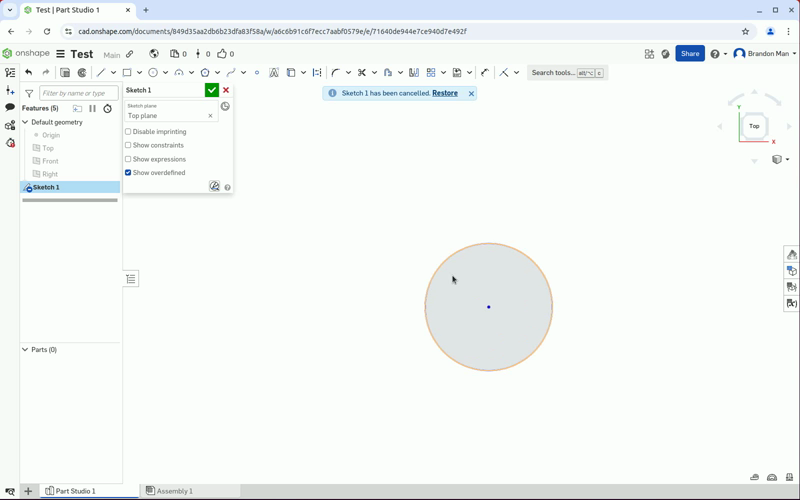
scroll(6)
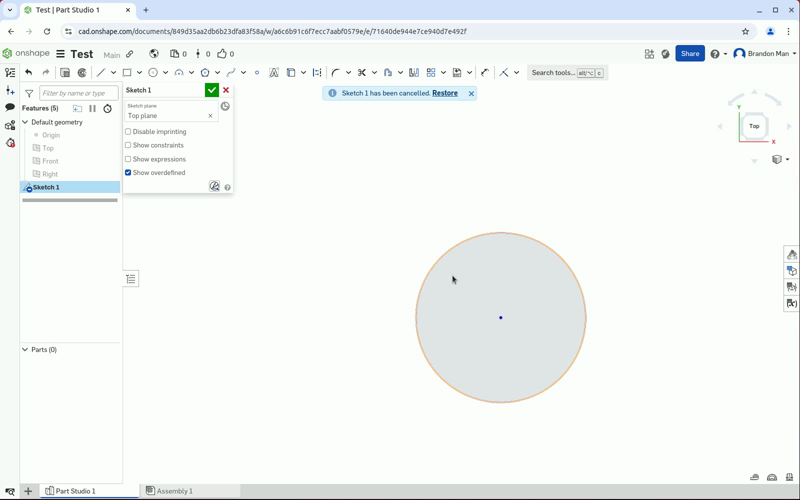
scroll(6)
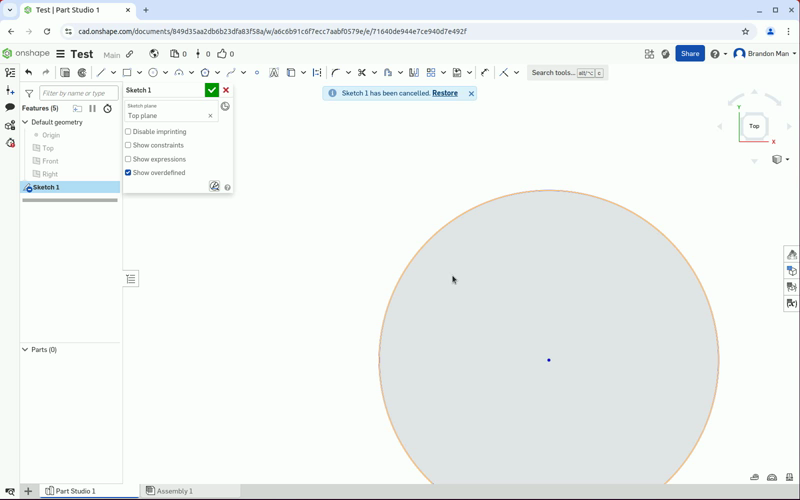
click(452, 275)
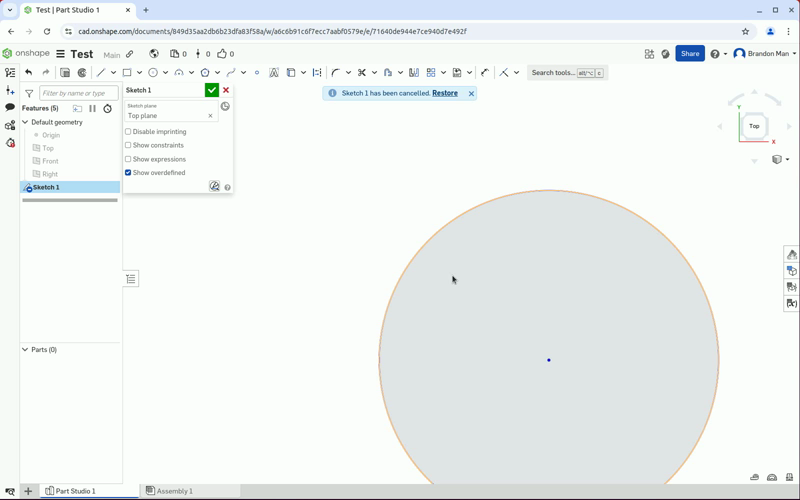
scroll(-6)
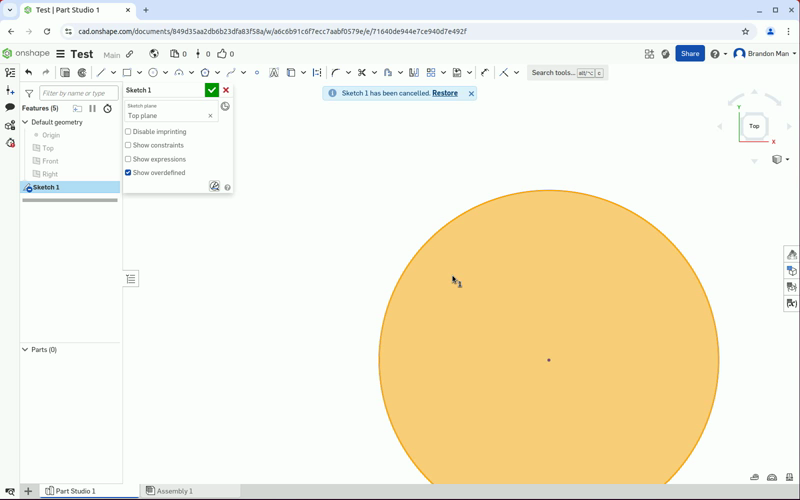
scroll(-6)
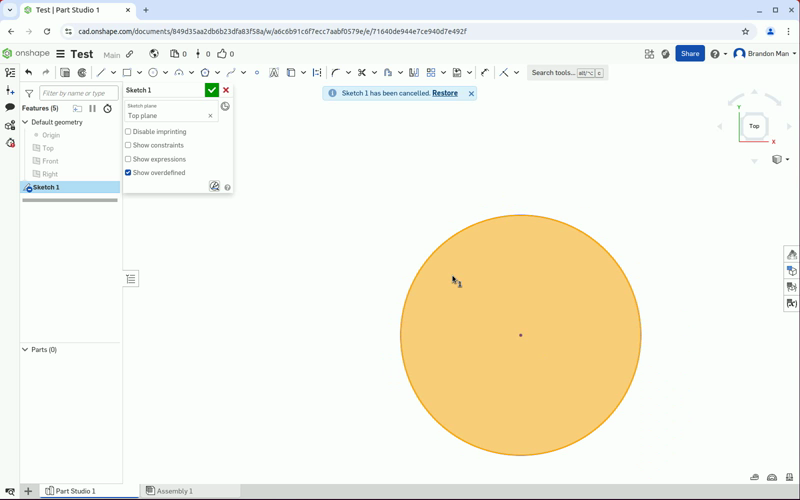
scroll(-6)
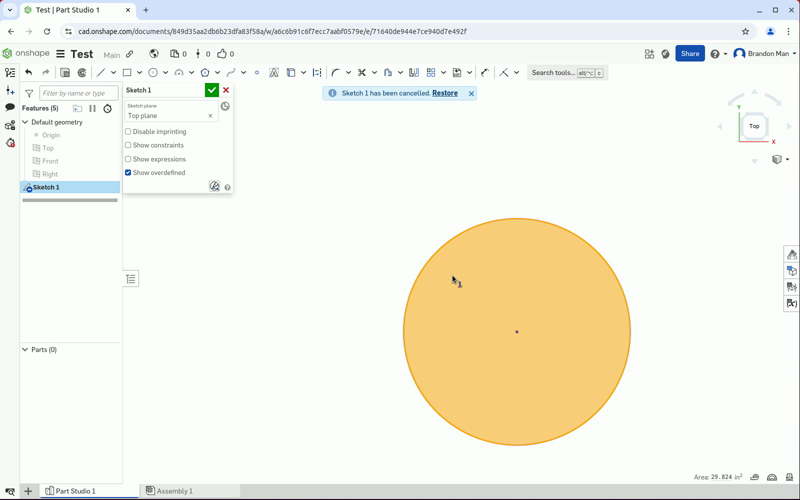
scroll(-6)
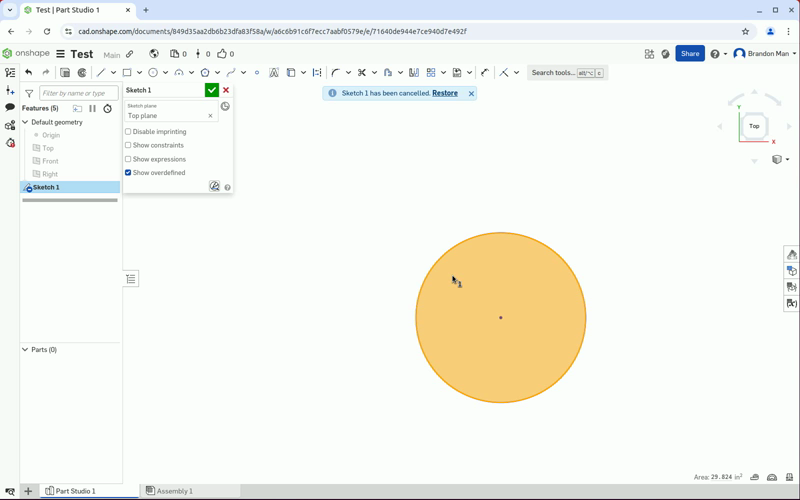
scroll(-6)
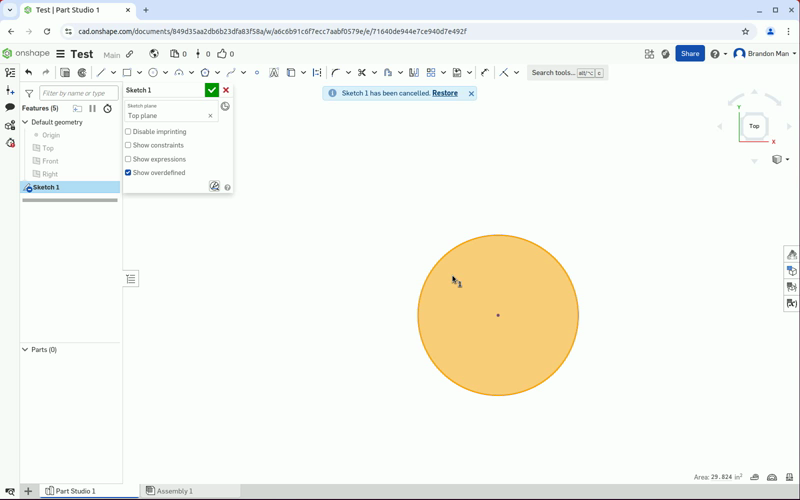
scroll(-6)
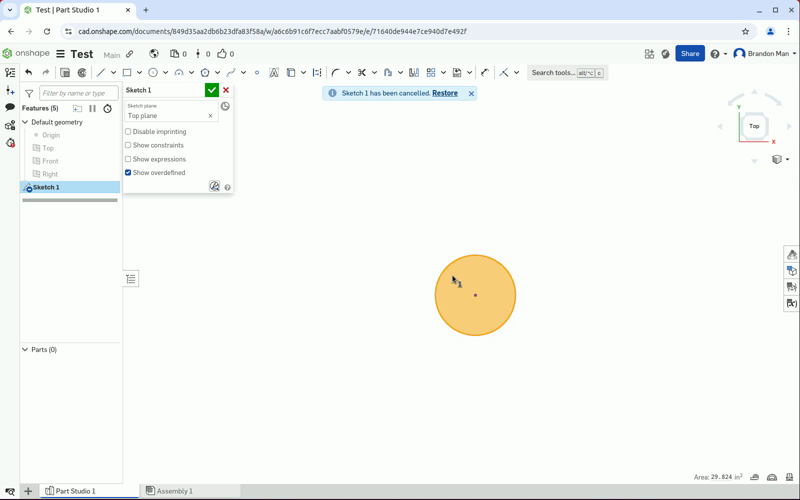
scroll(-6)
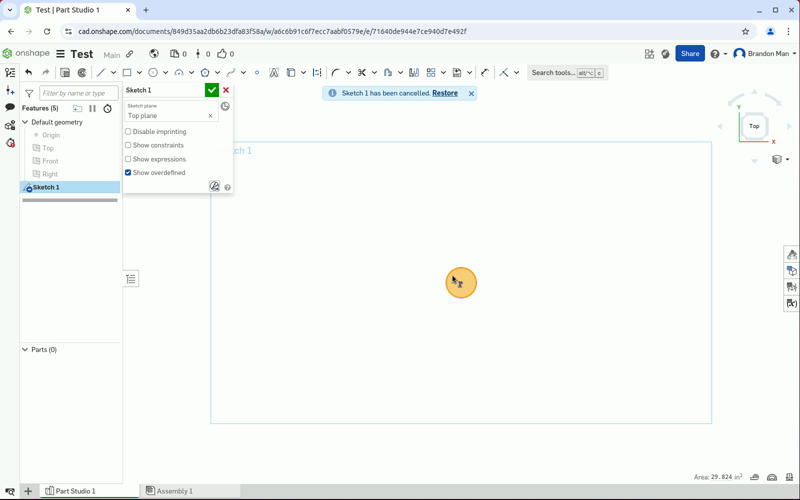
mouse_move(73, 352)
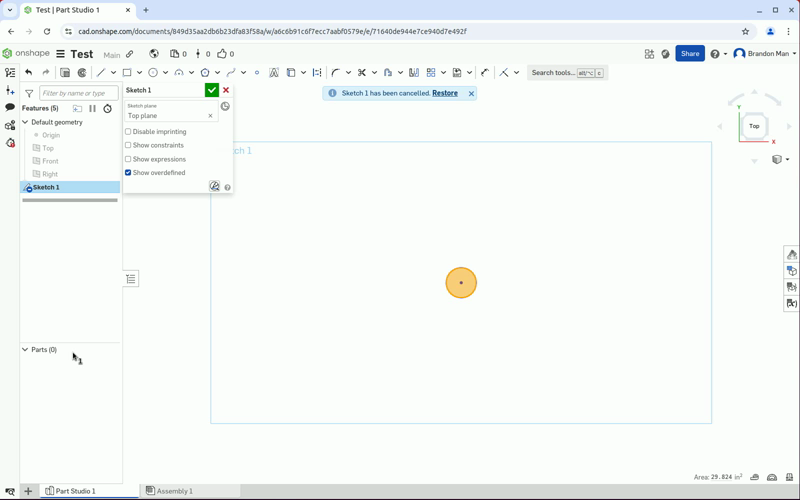
key(shift+y)
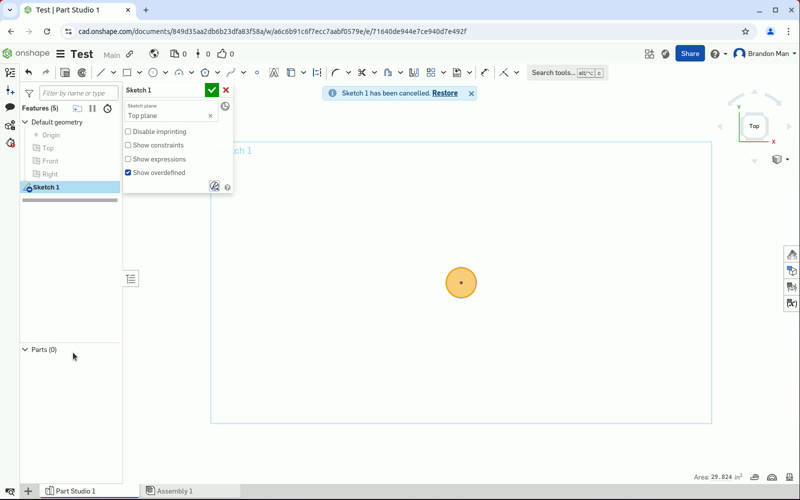
key(shift+e)
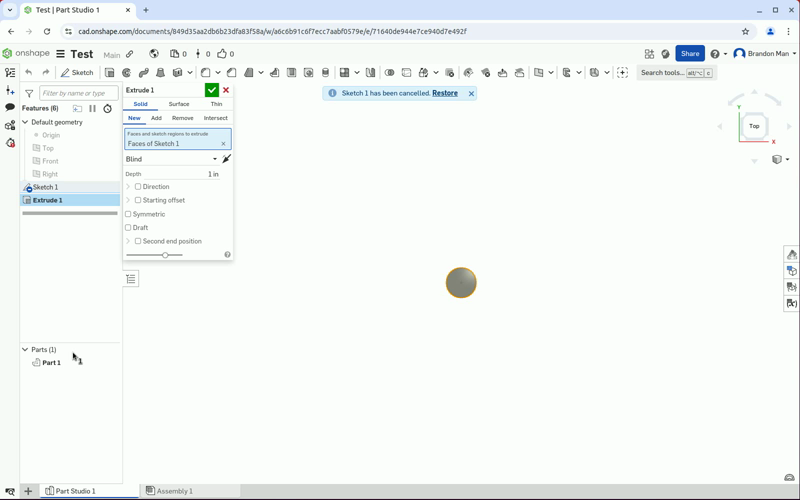
mouse_move(143, 106)
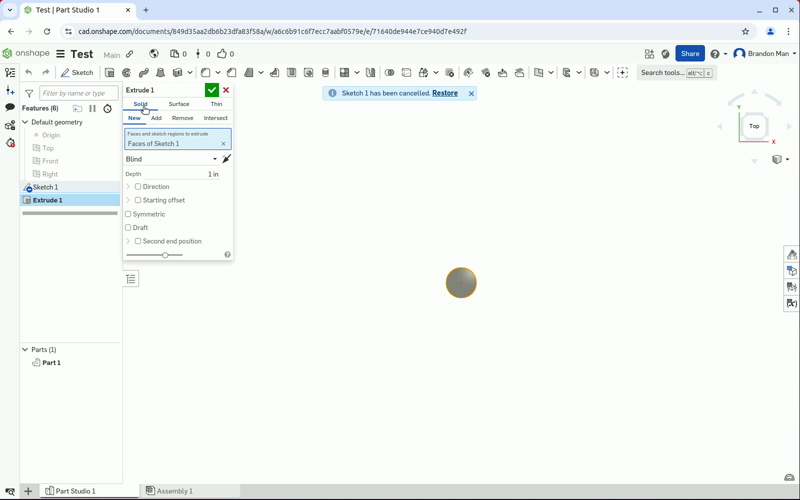
click(143, 106)
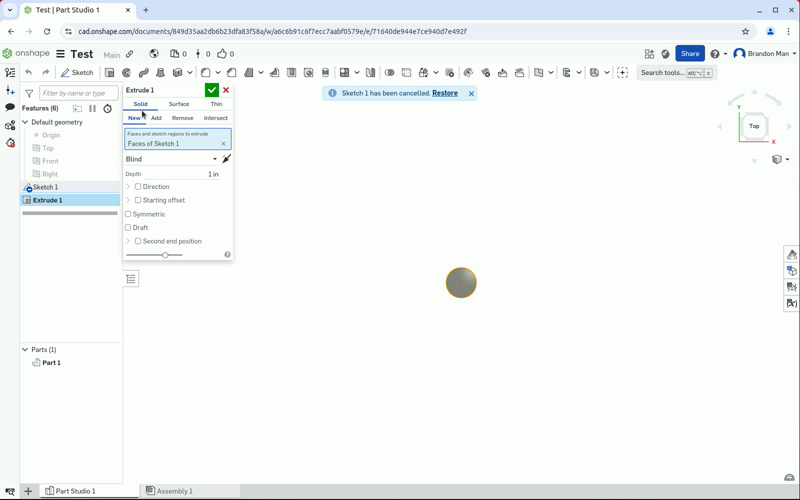
mouse_move(137, 120)
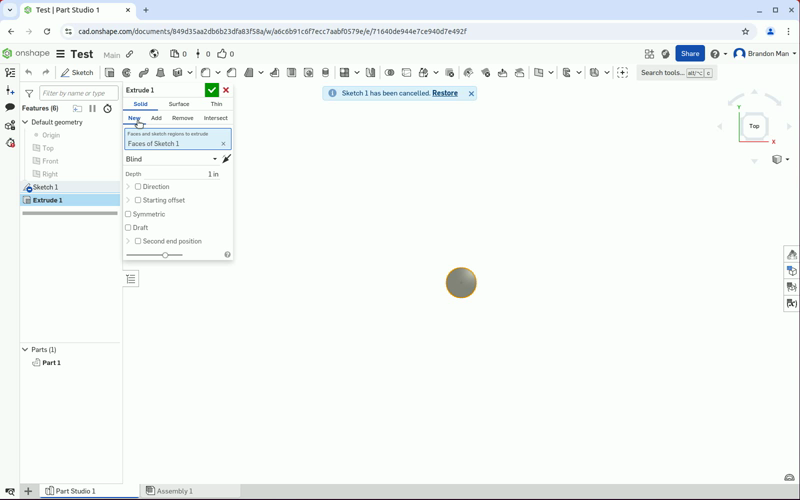
click(137, 120)
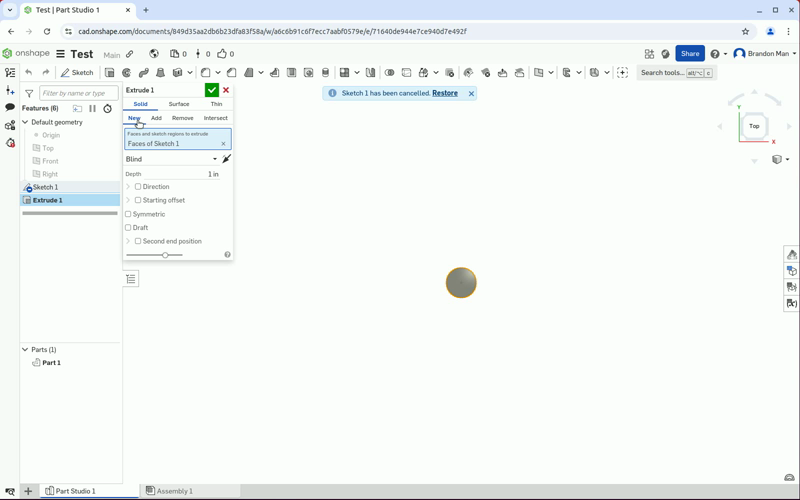
key(tab, 4)
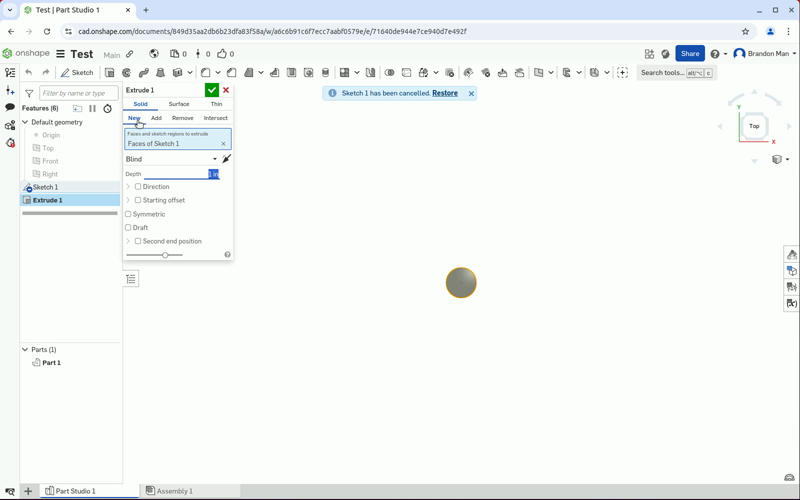
text(23.108)
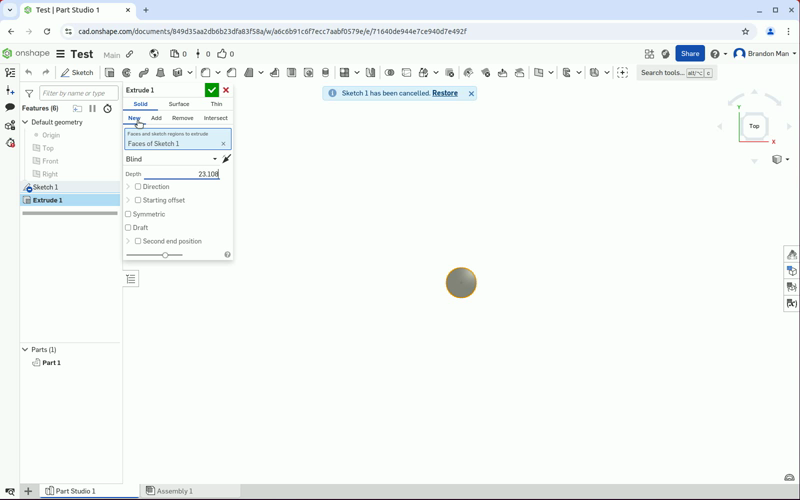
key(enter)
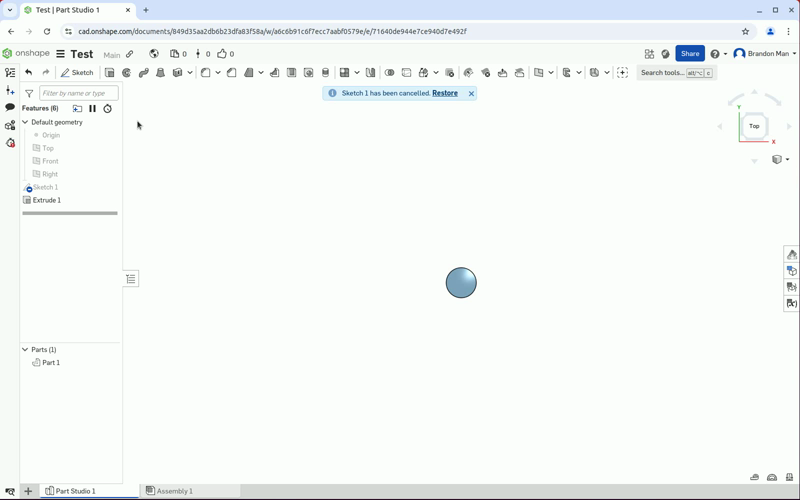
key(shift+h)
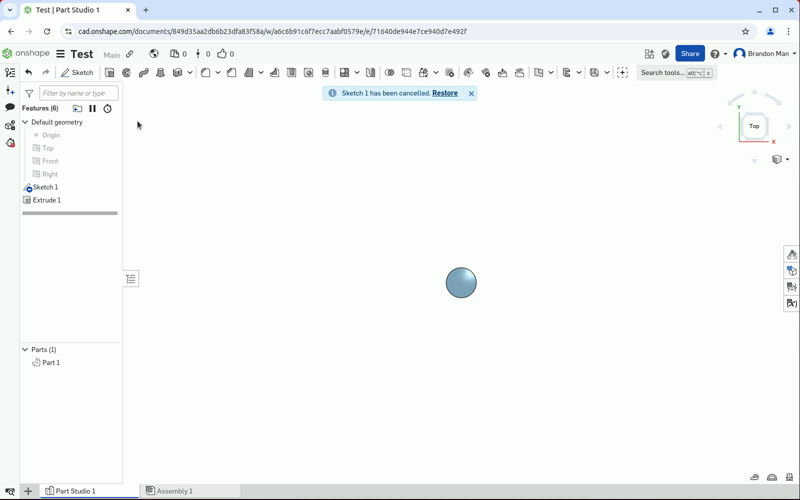
key(shift+h)
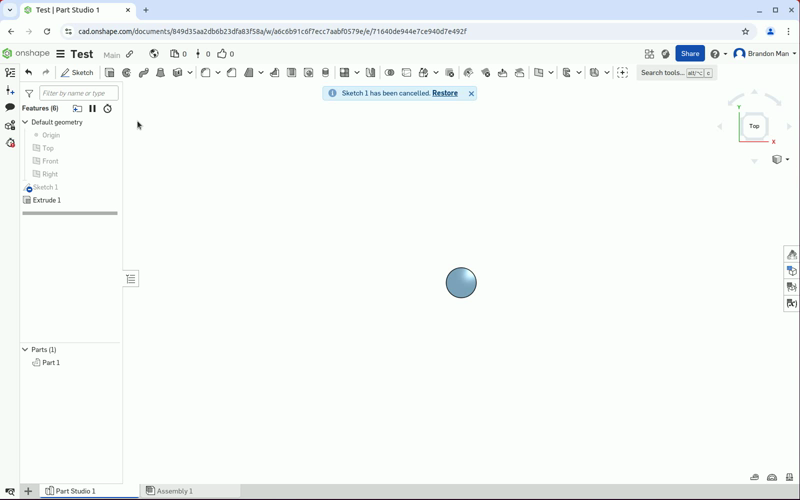
mouse_move(73, 189)
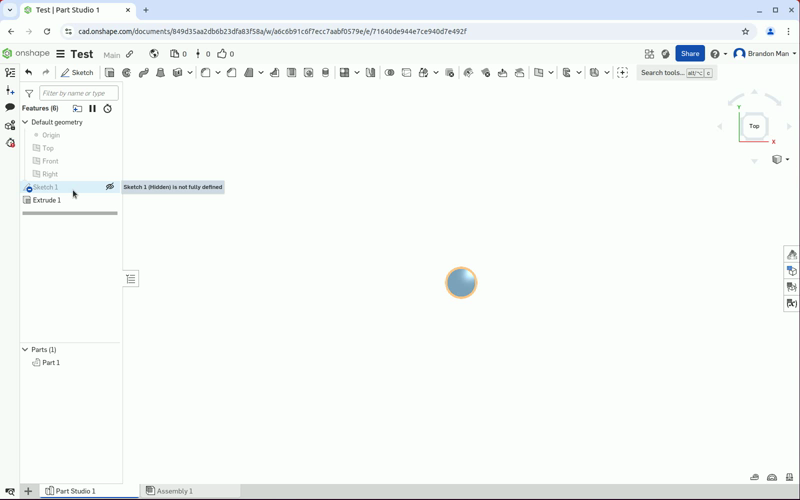
click(73, 189)
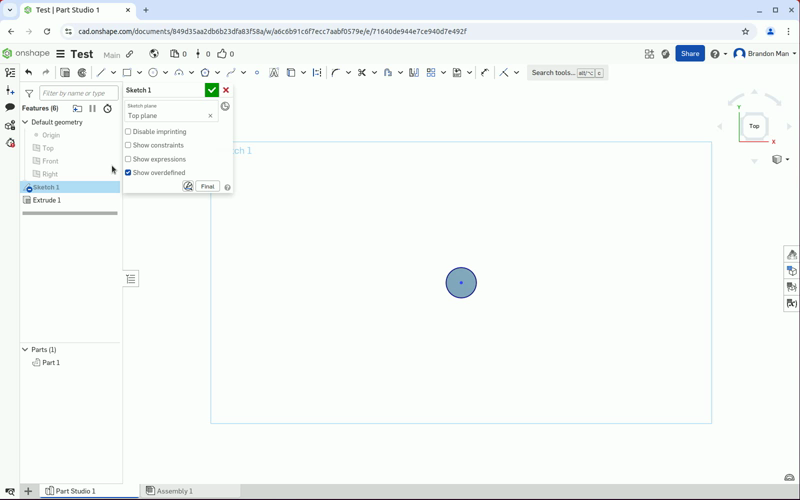
mouse_move(229, 92)
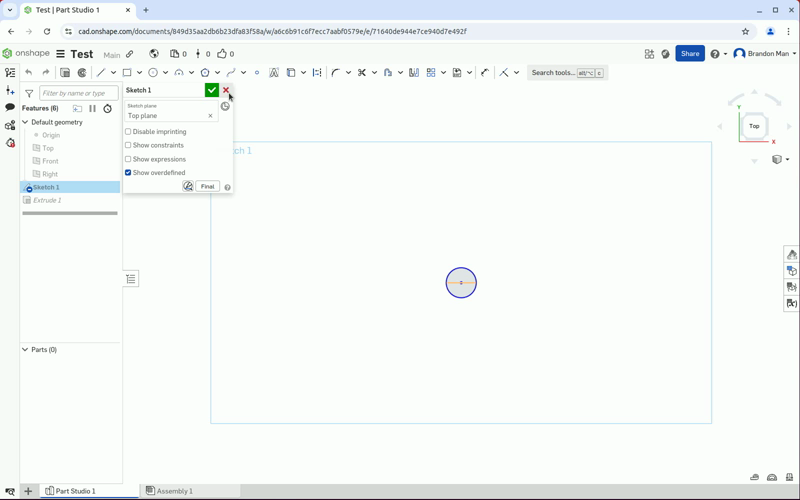
click(229, 92)
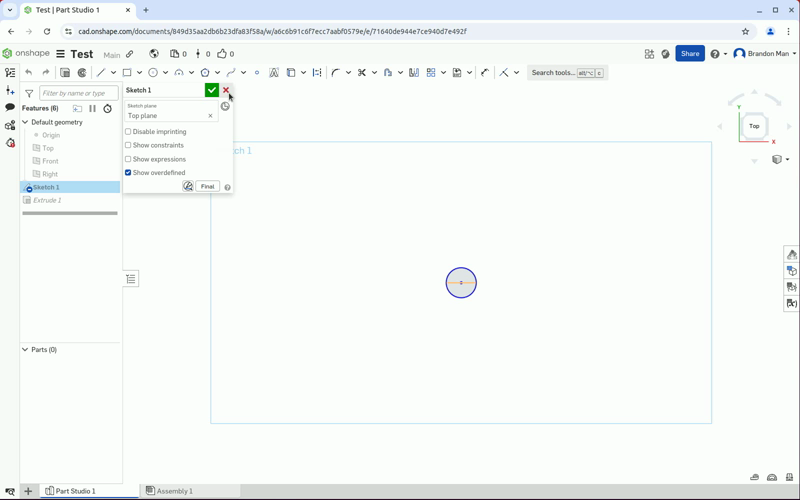
key(shift+s)
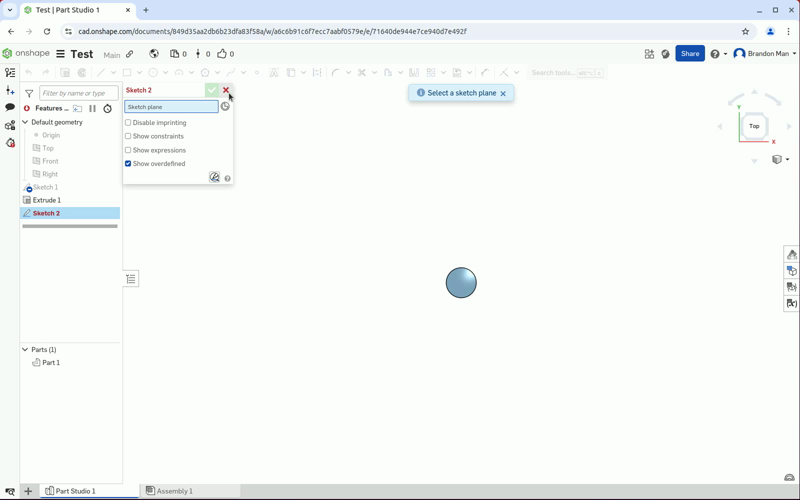
mouse_move(73, 150)
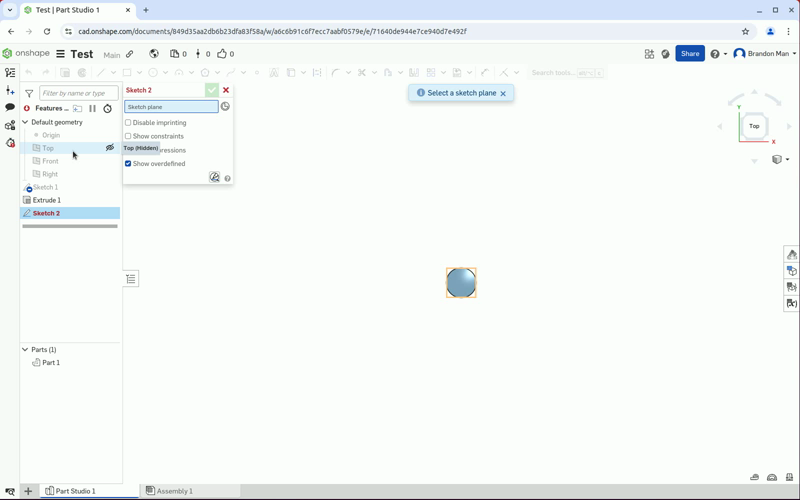
click(73, 150)
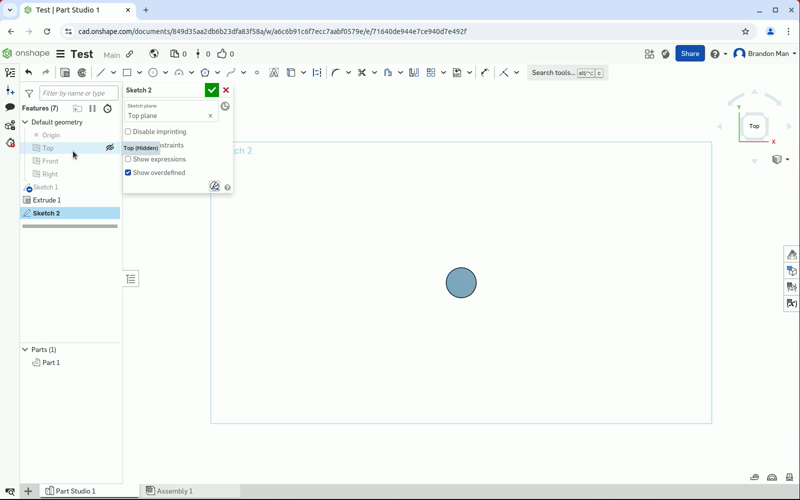
mouse_move(73, 352)
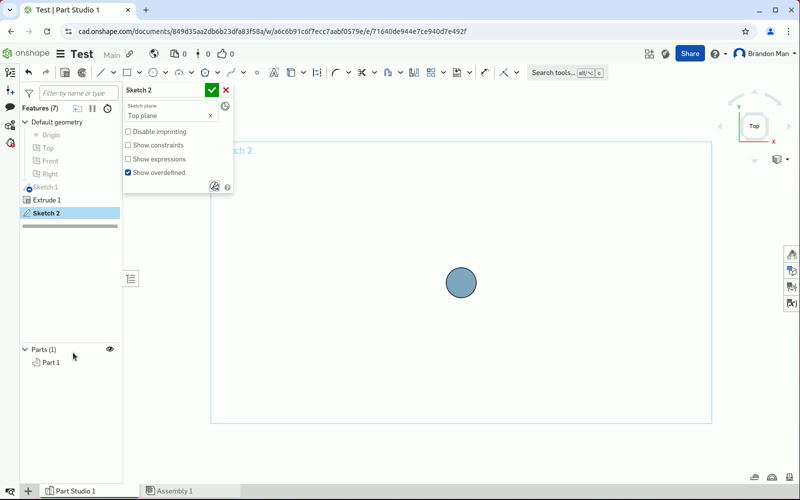
key(y)
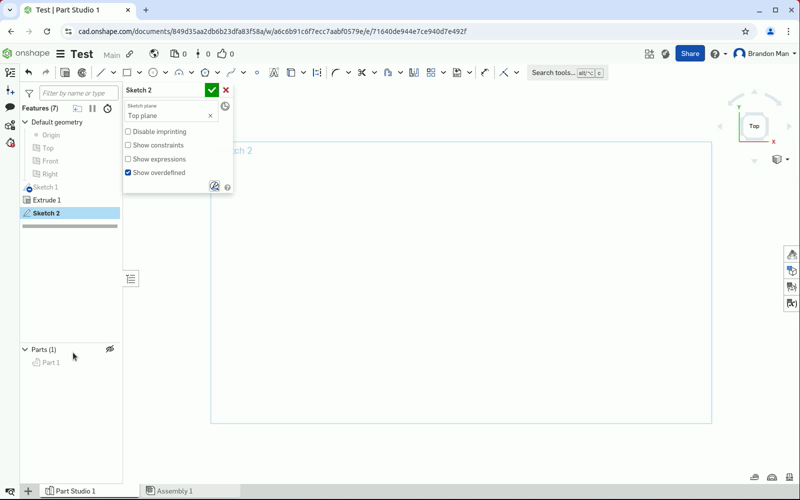
key(l)
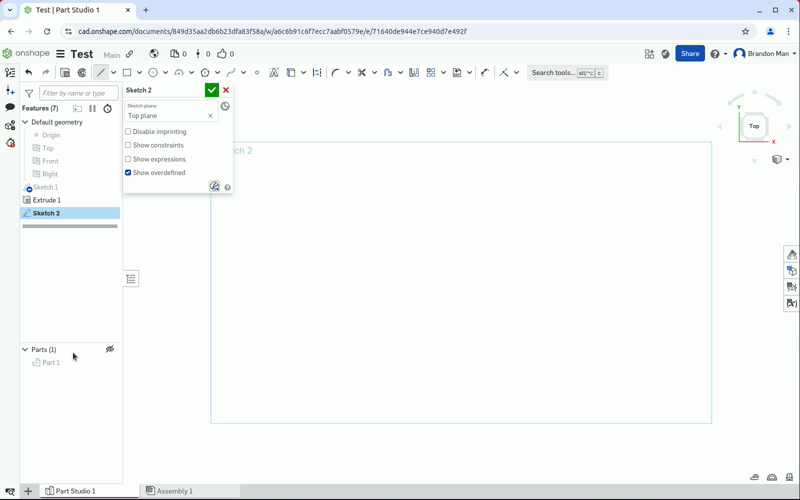
key_down(shift)
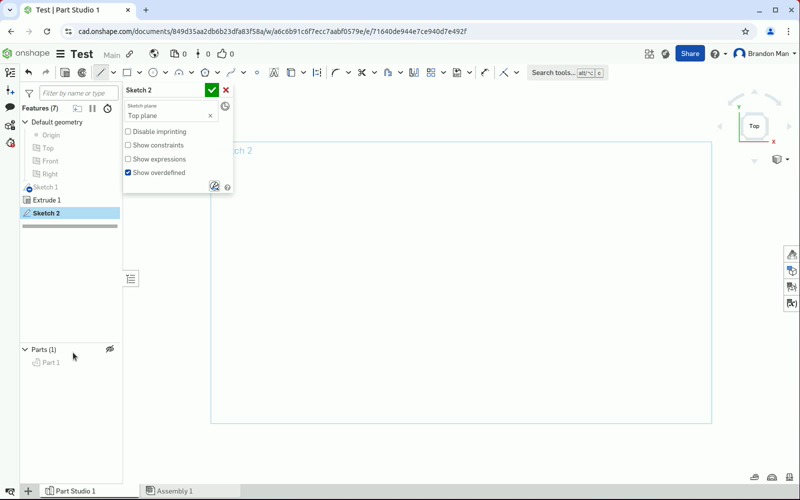
mouse_move(427, 281)
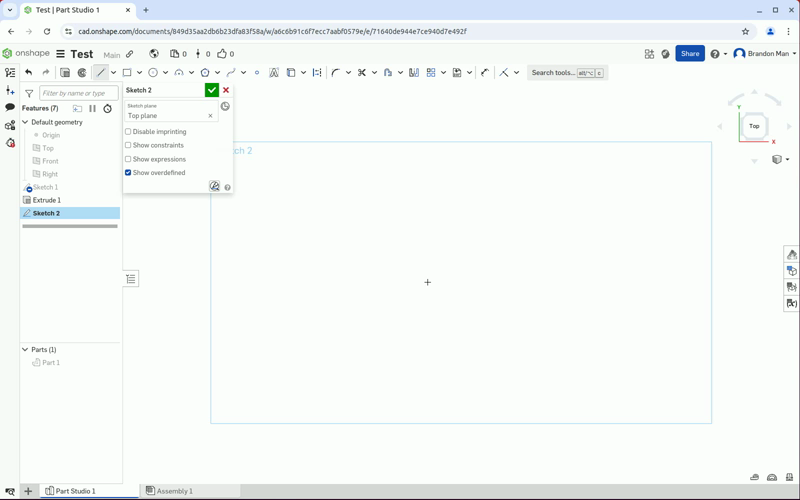
click(427, 281)
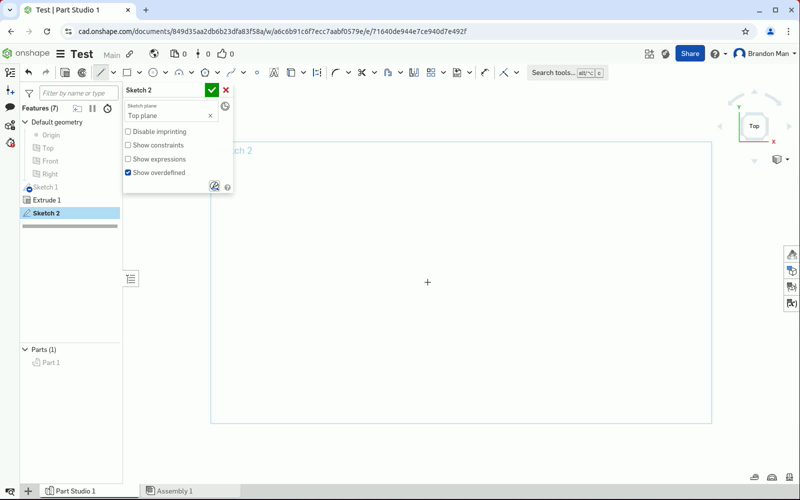
key_up(shift)
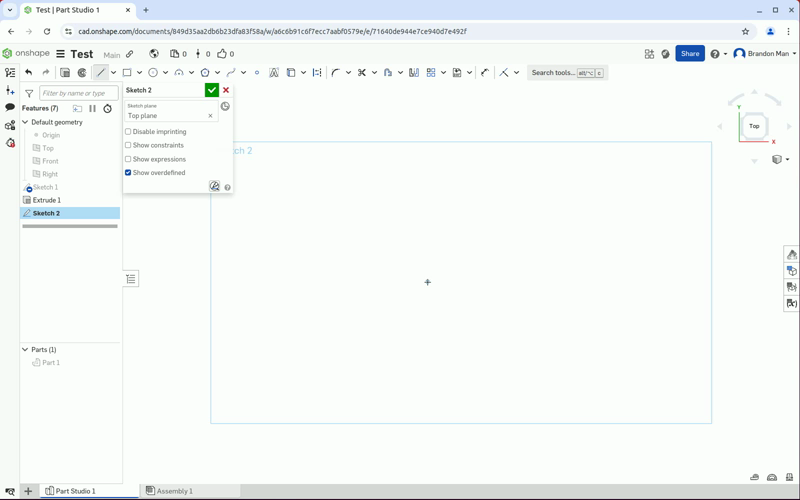
key_down(shift)
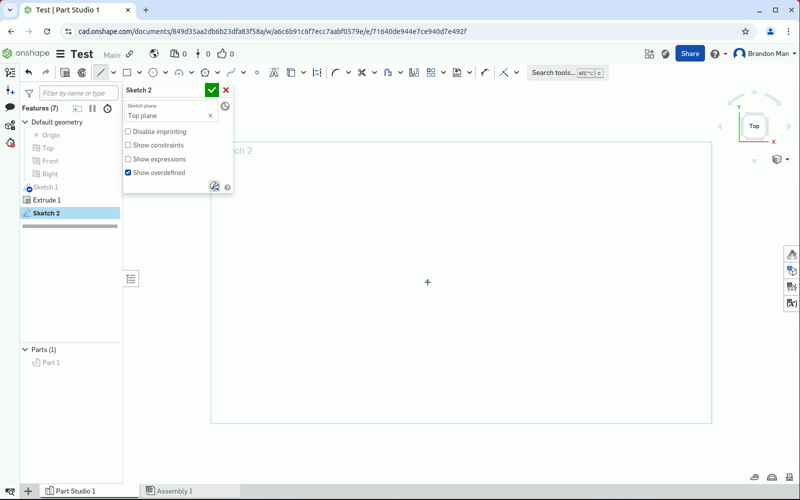
mouse_move(457, 281)
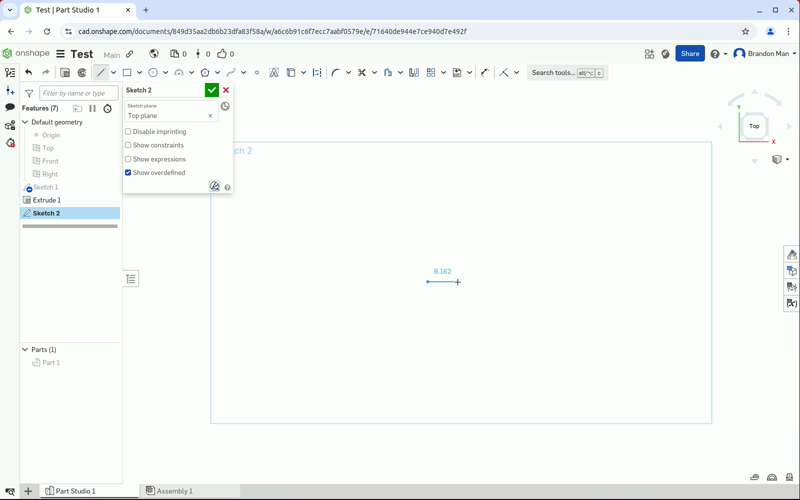
mouse_move(443, 310)
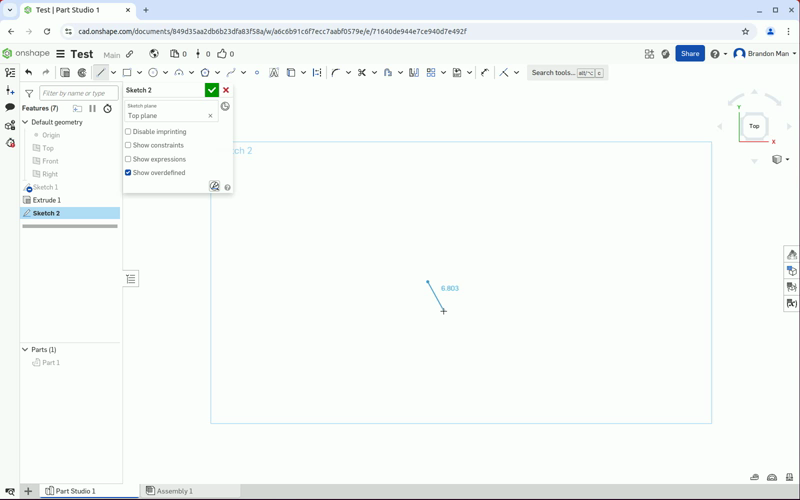
click(443, 310)
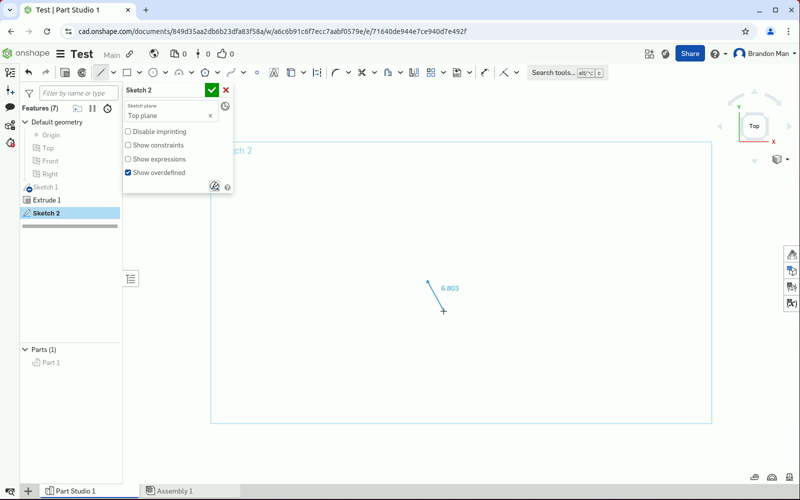
key_up(shift)
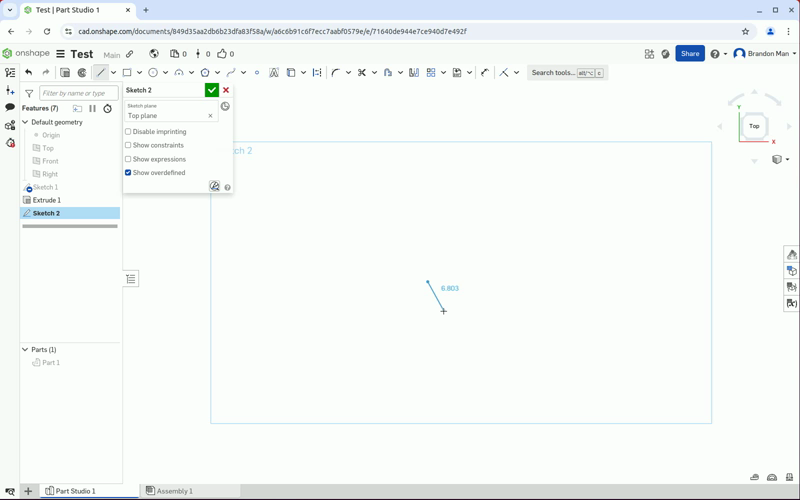
key_down(shift)
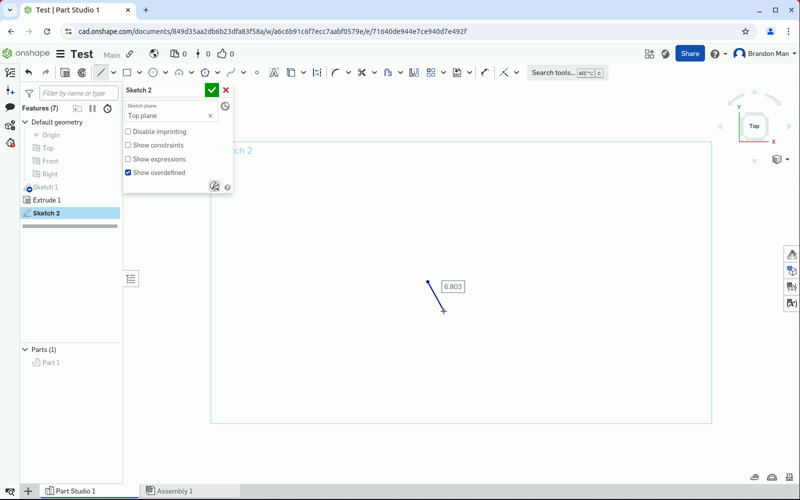
mouse_move(473, 310)
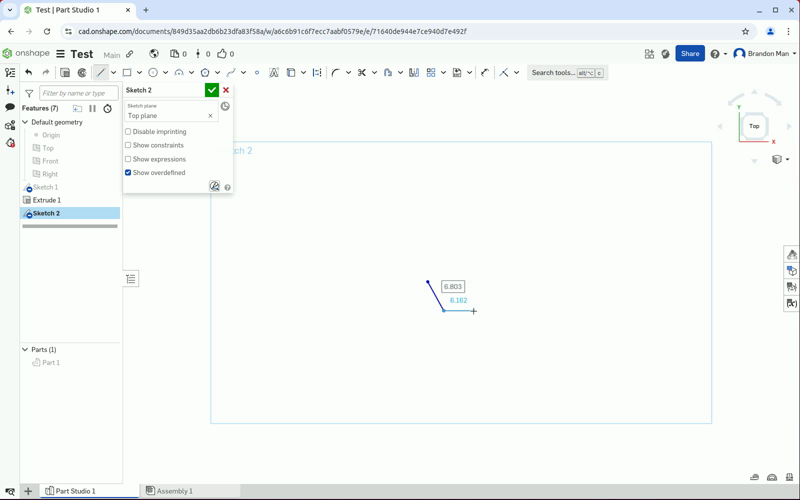
mouse_move(475, 311)
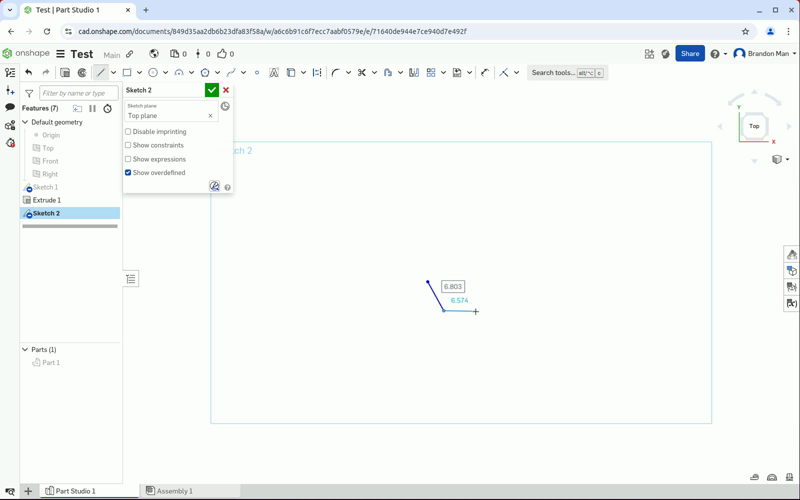
click(475, 311)
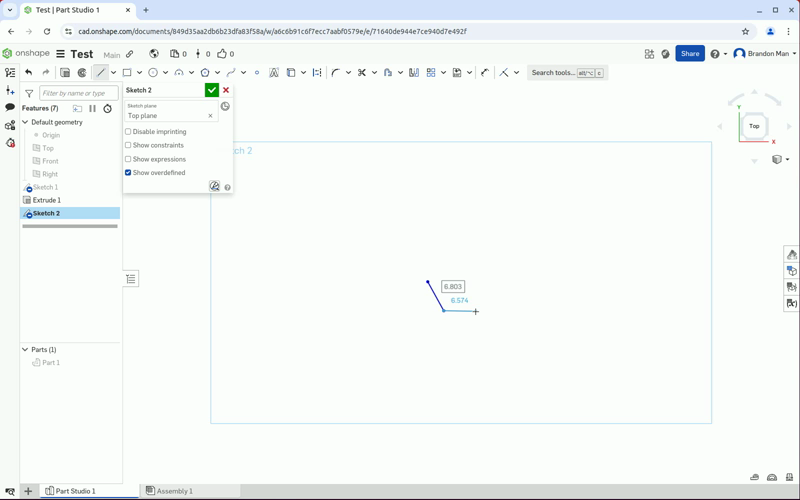
key_up(shift)
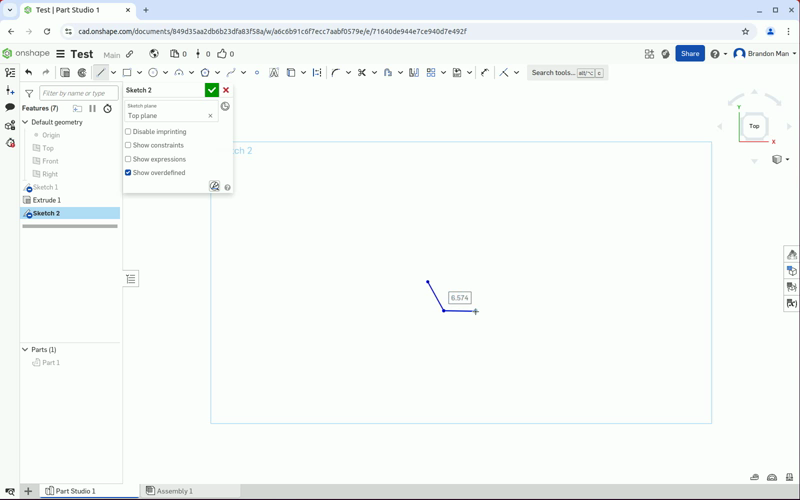
key_down(shift)
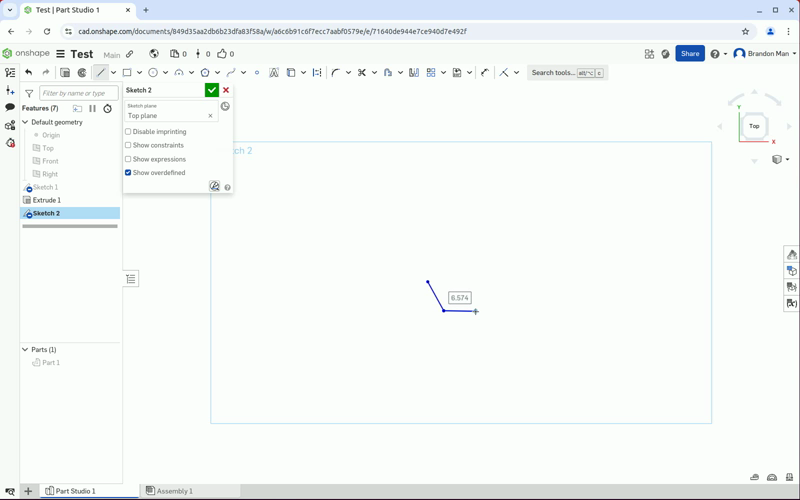
mouse_move(505, 311)
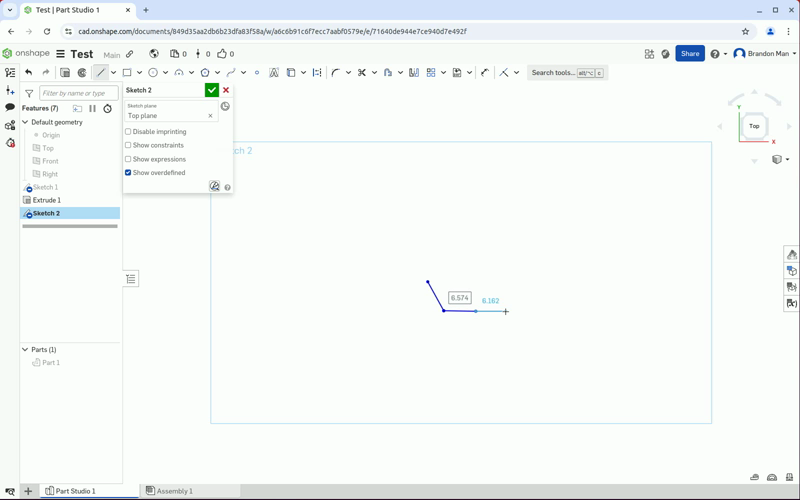
mouse_move(492, 283)
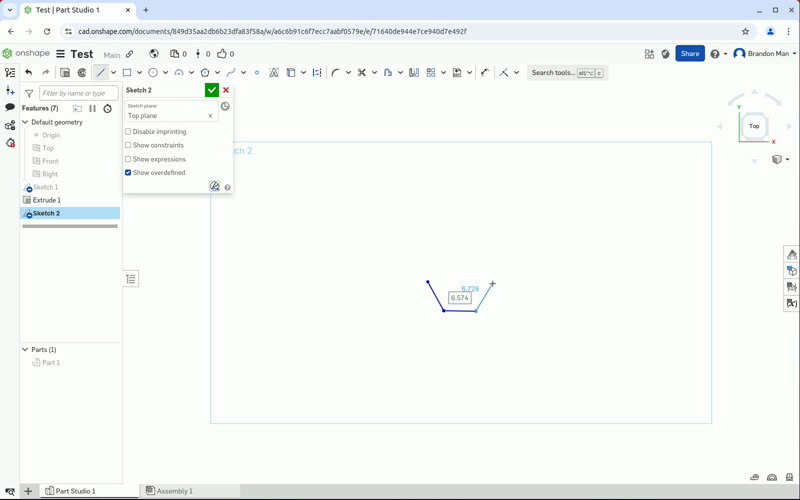
click(492, 283)
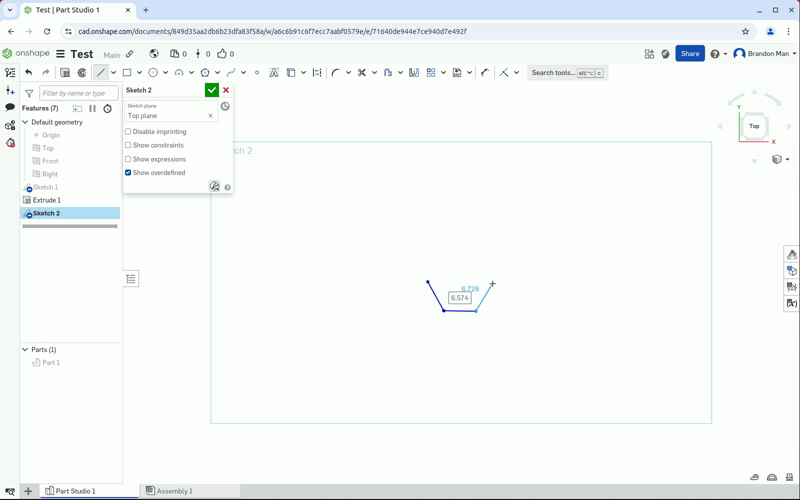
key_up(shift)
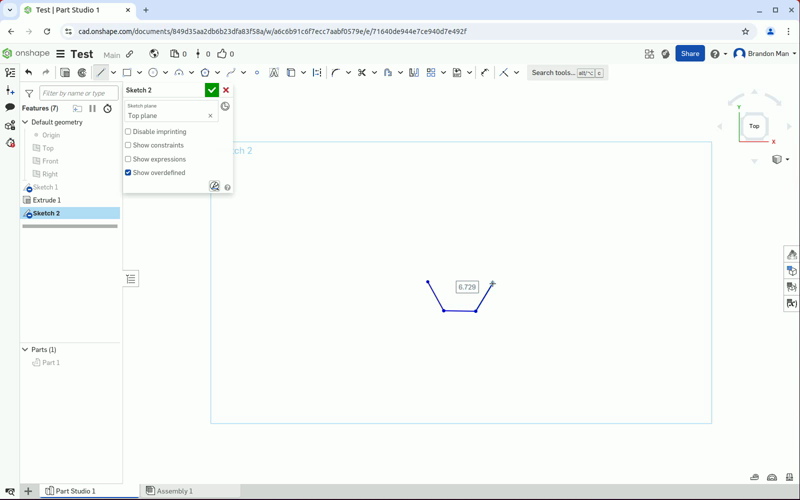
key_down(shift)
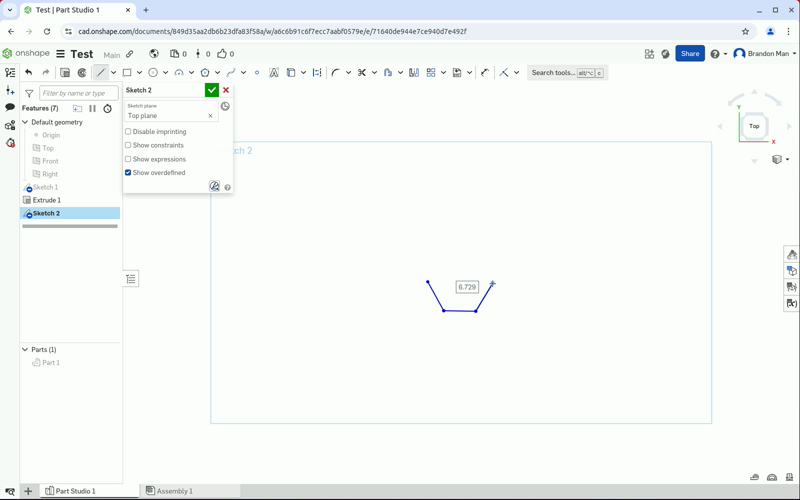
mouse_move(522, 283)
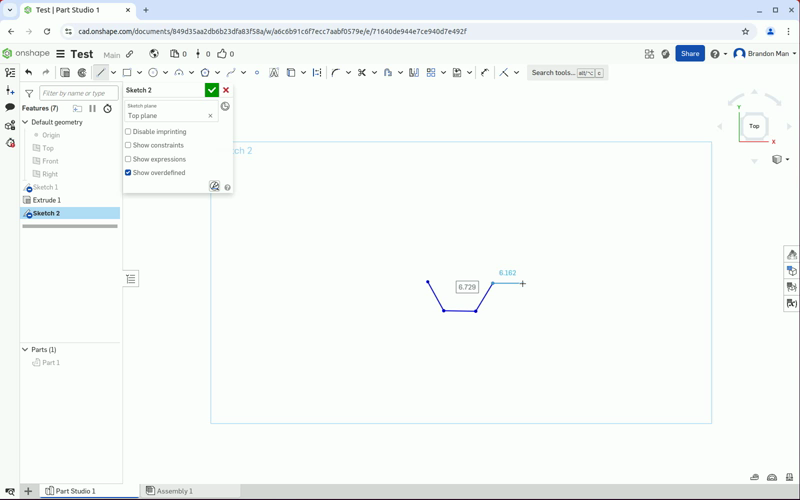
mouse_move(477, 255)
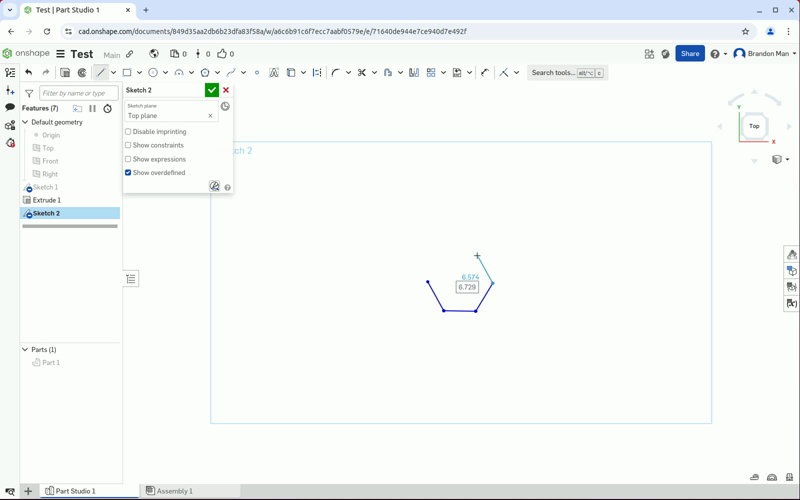
click(477, 255)
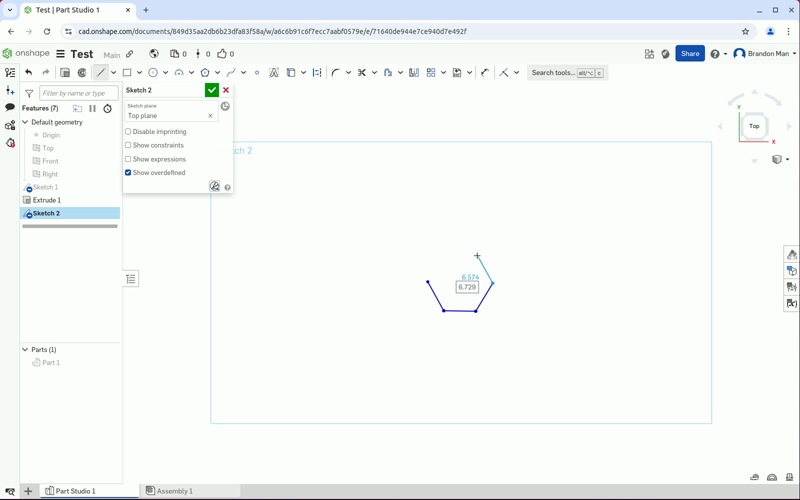
key_up(shift)
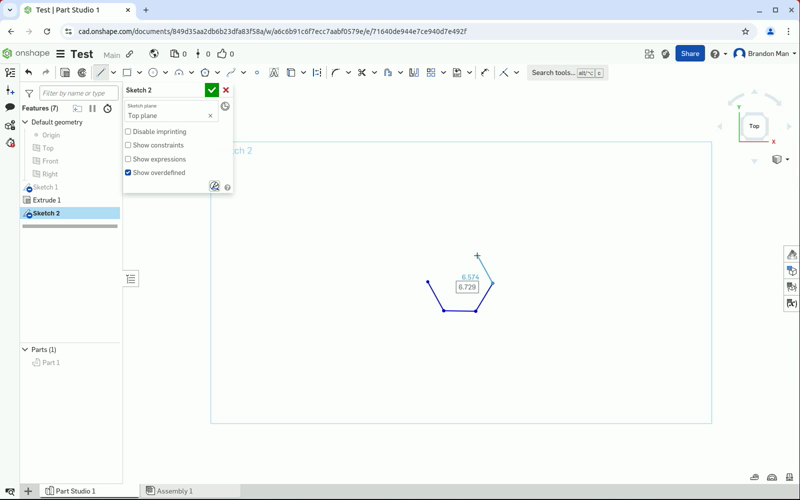
key_down(shift)
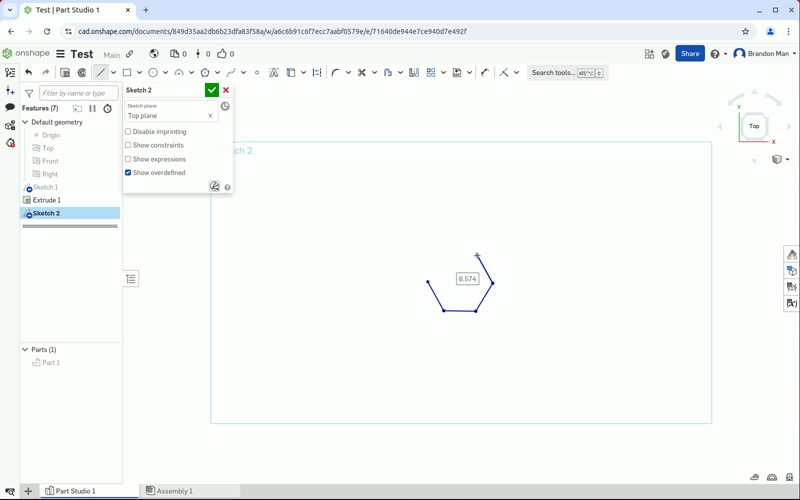
mouse_move(507, 255)
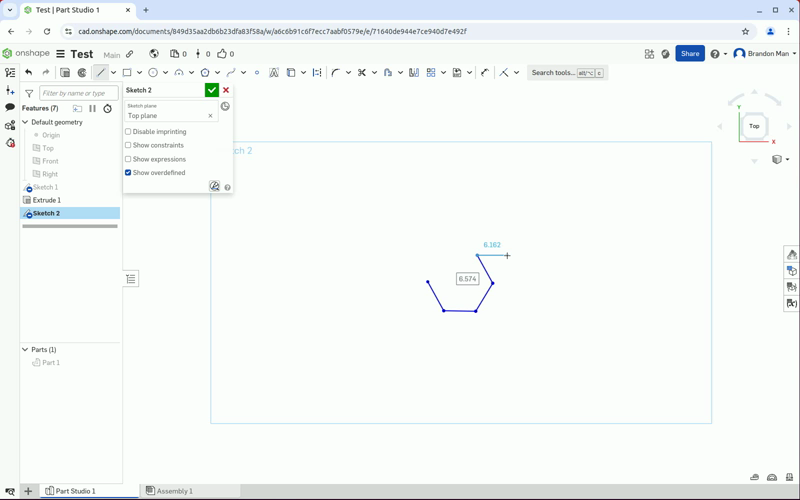
mouse_move(444, 253)
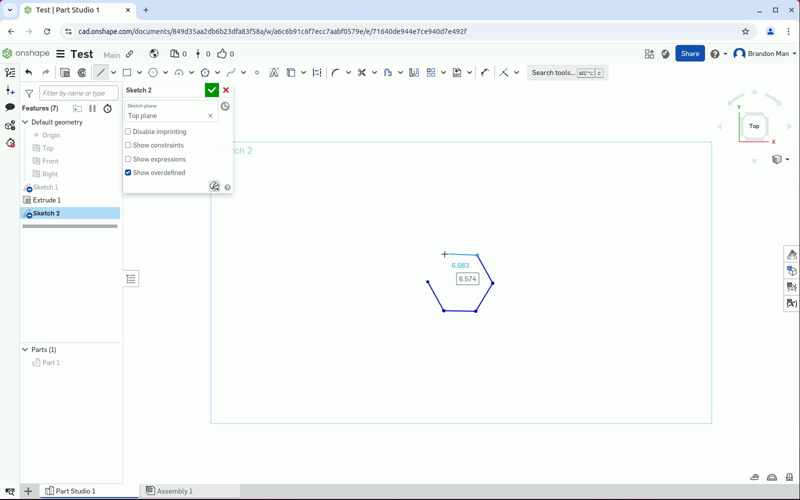
click(444, 253)
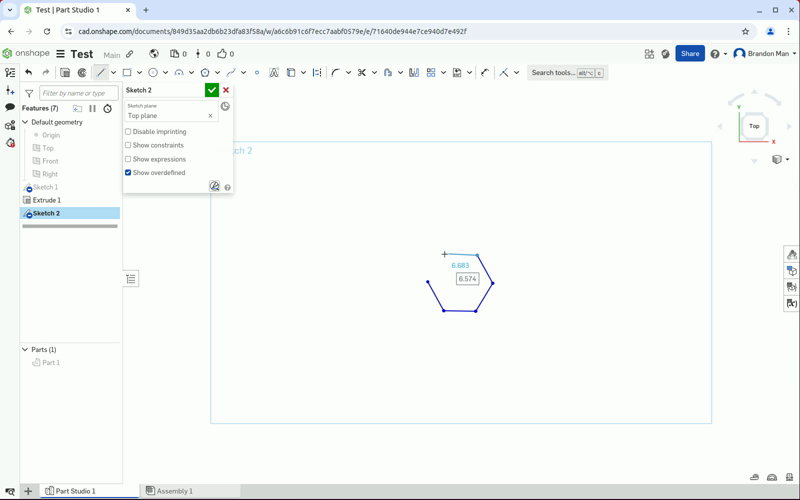
key_up(shift)
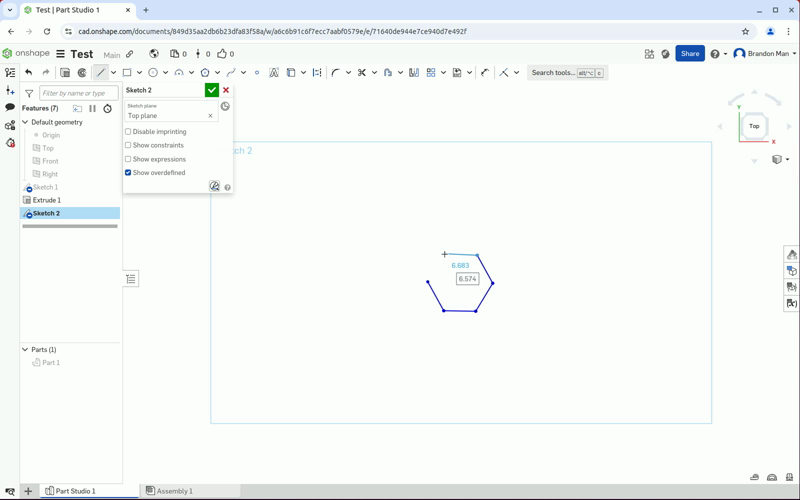
mouse_move(474, 253)
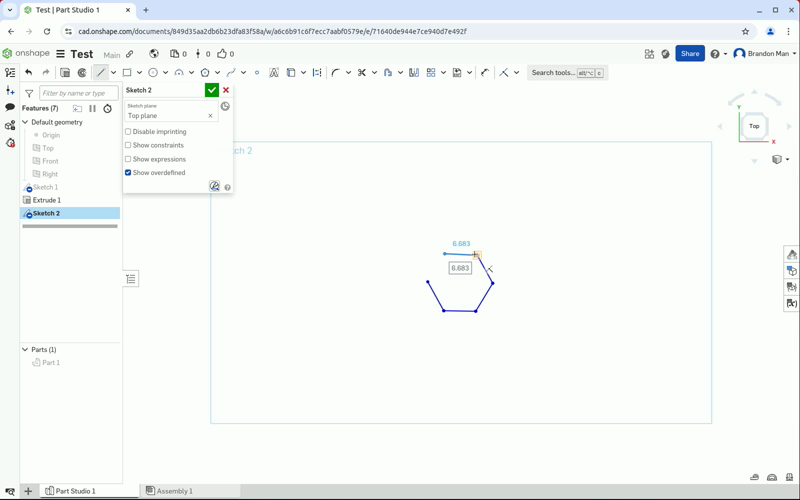
key_down(shift)
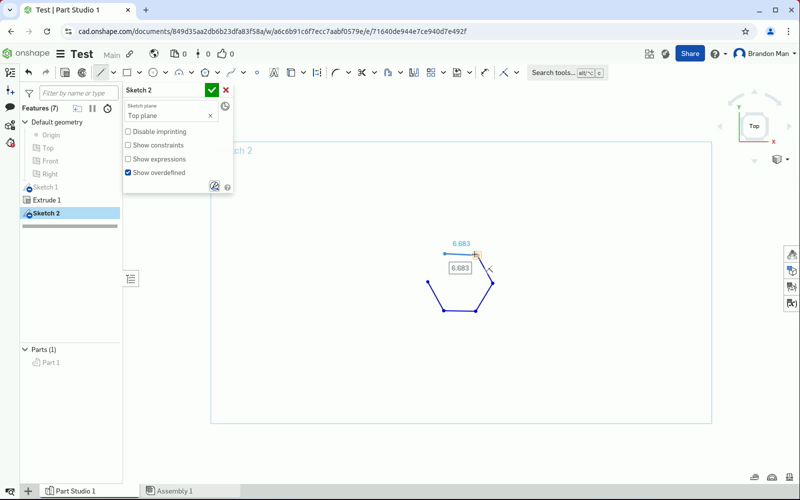
mouse_move(427, 281)
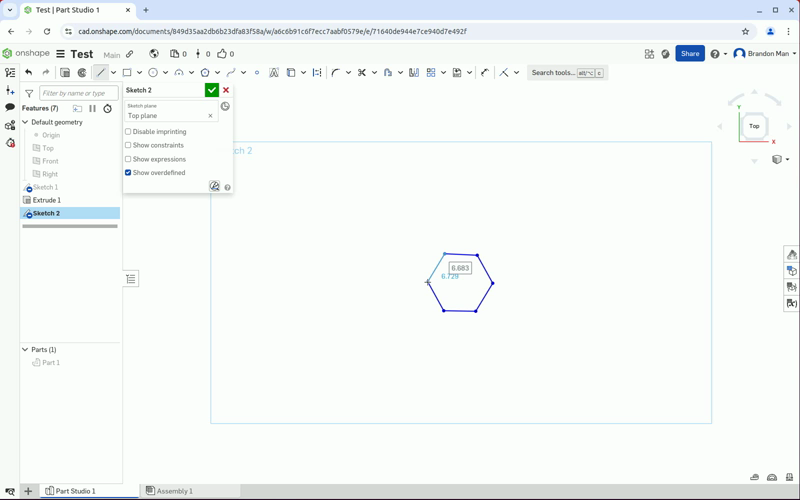
key_up(shift)
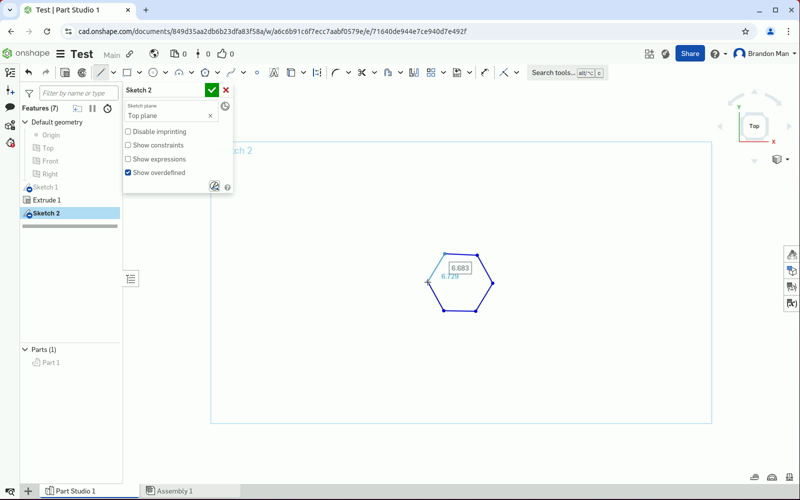
click(427, 281)
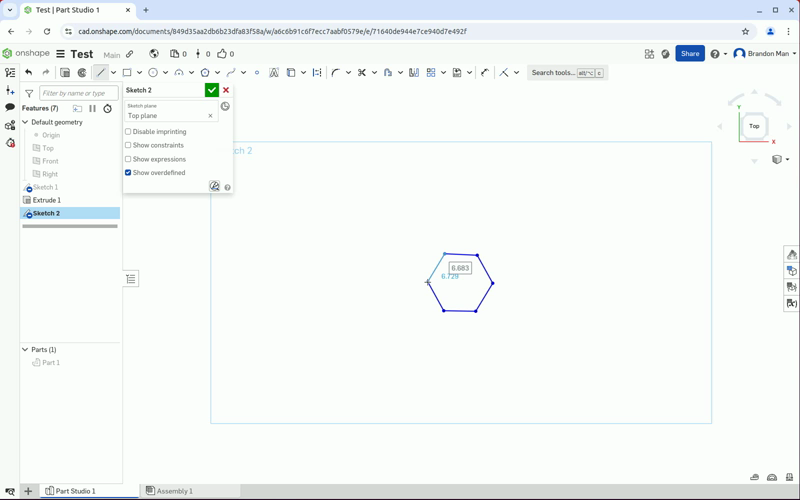
key(esc)
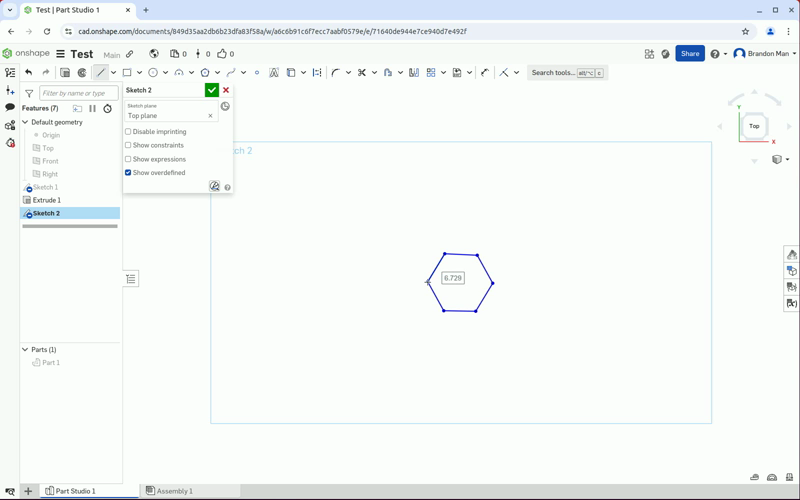
key(c)
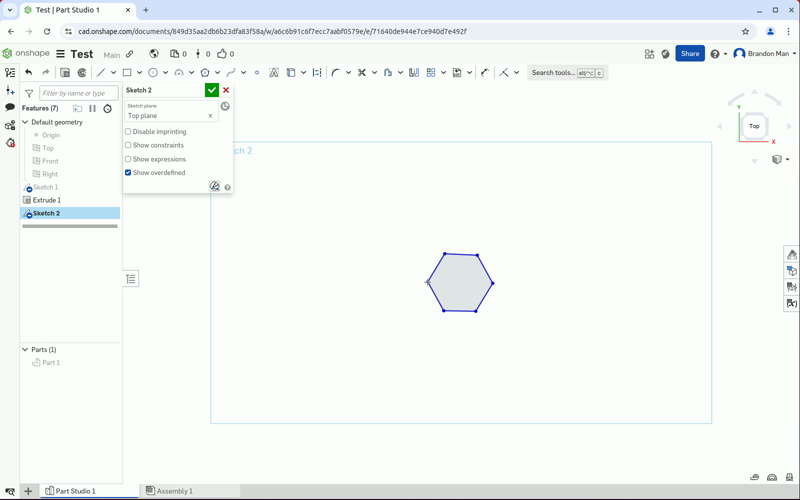
key_down(shift)
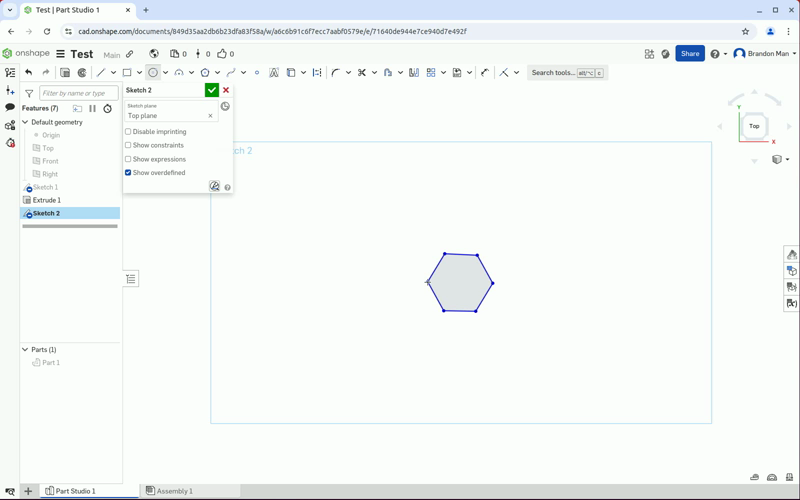
mouse_move(460, 282)
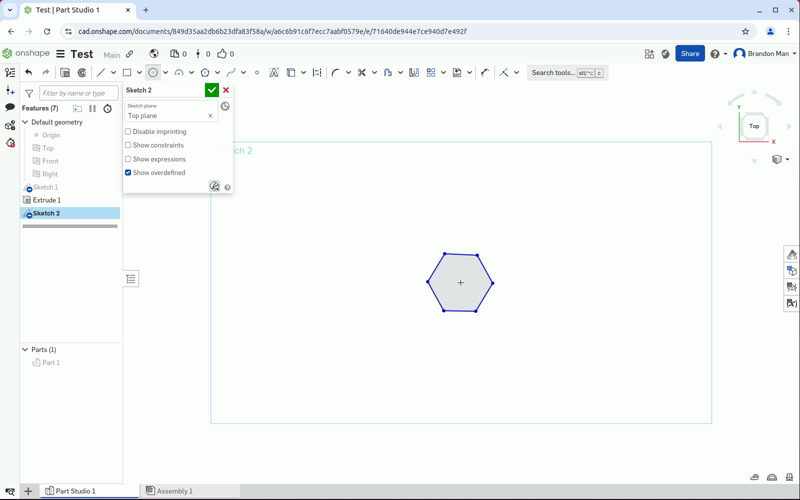
click(460, 282)
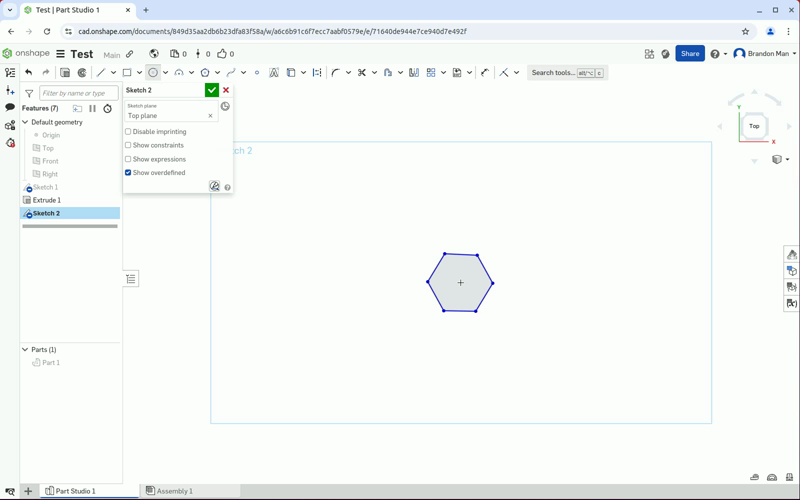
key_up(shift)
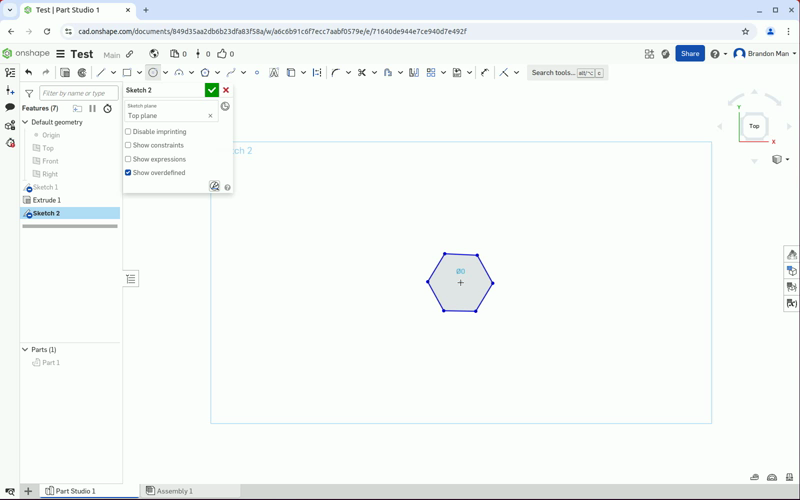
mouse_move(475, 282)
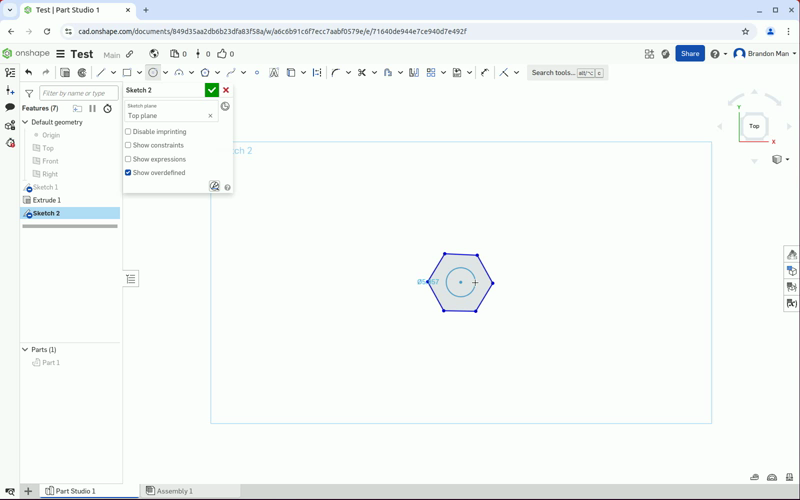
click(475, 282)
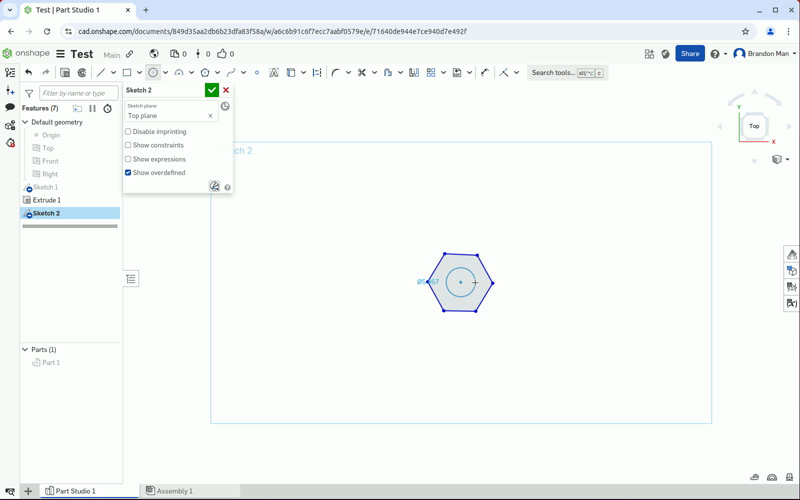
key(esc)
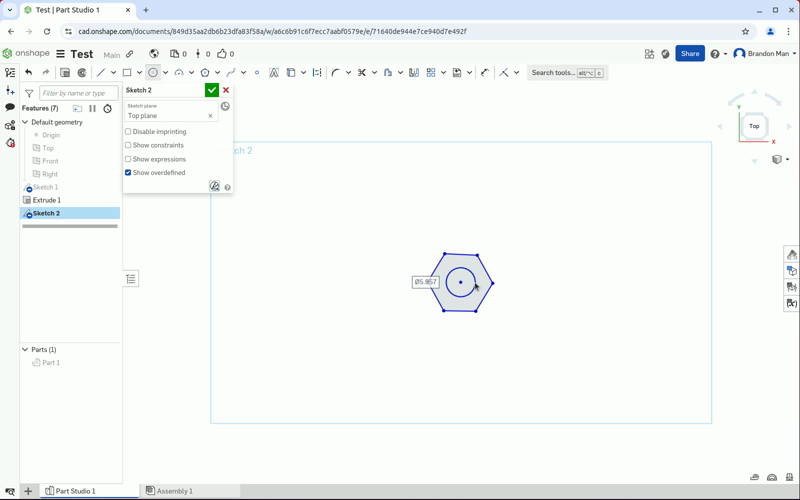
mouse_move(450, 309)
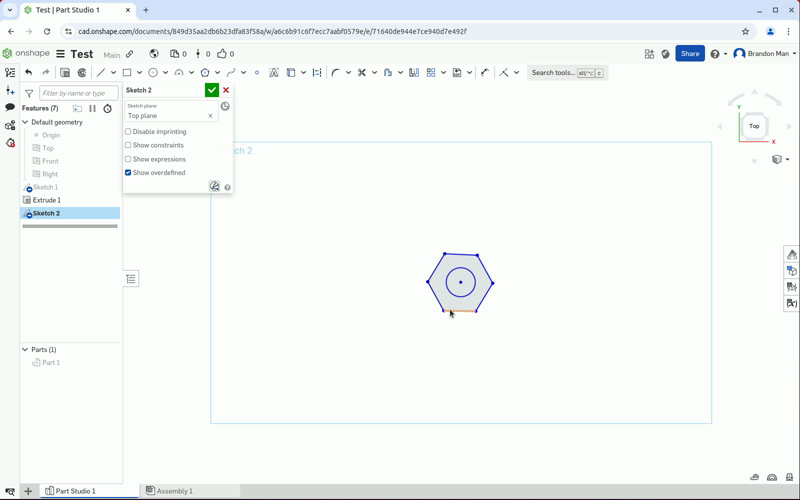
click(450, 309)
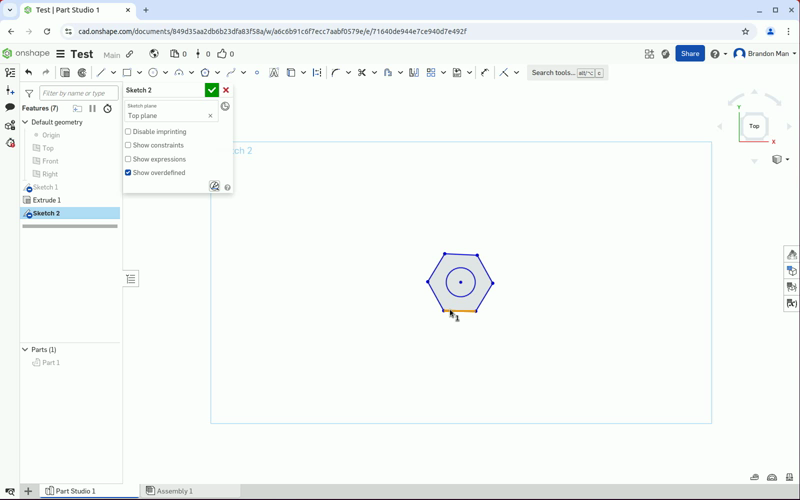
mouse_move(73, 352)
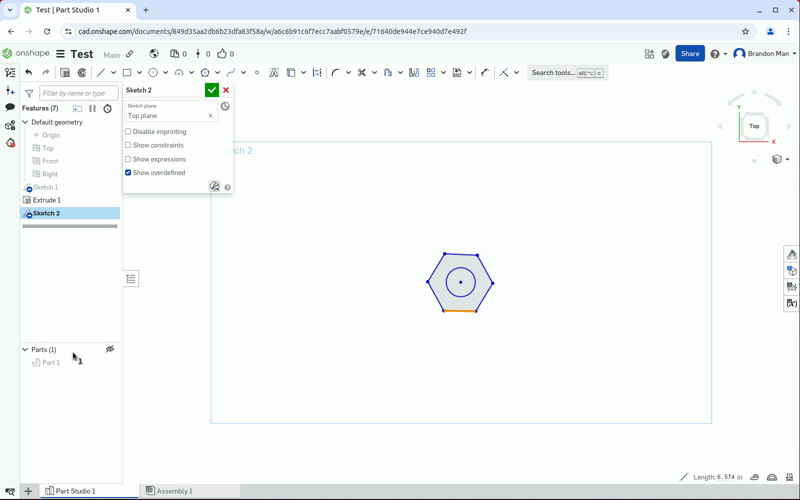
key(shift+y)
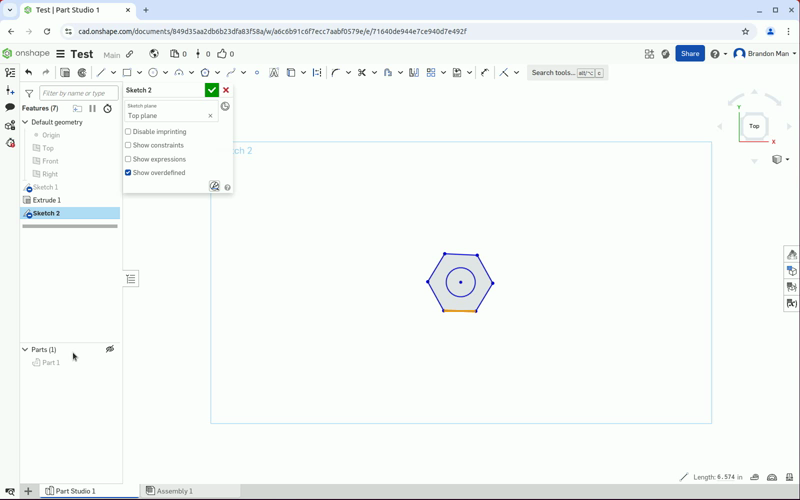
key(shift+e)
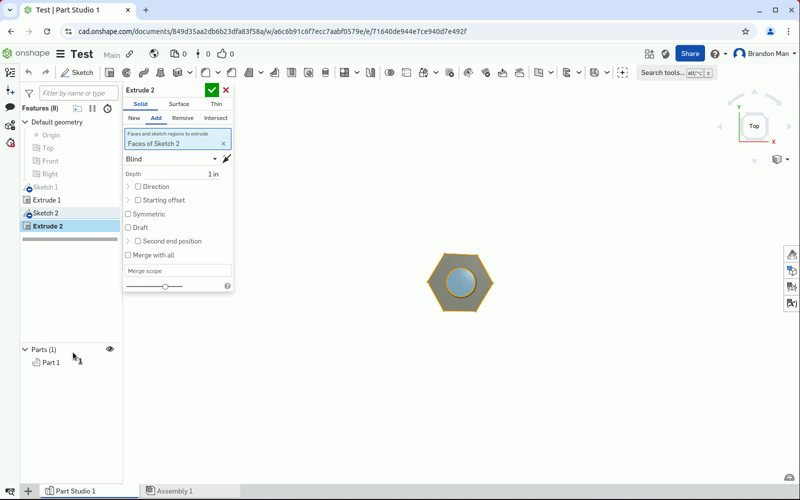
mouse_move(143, 106)
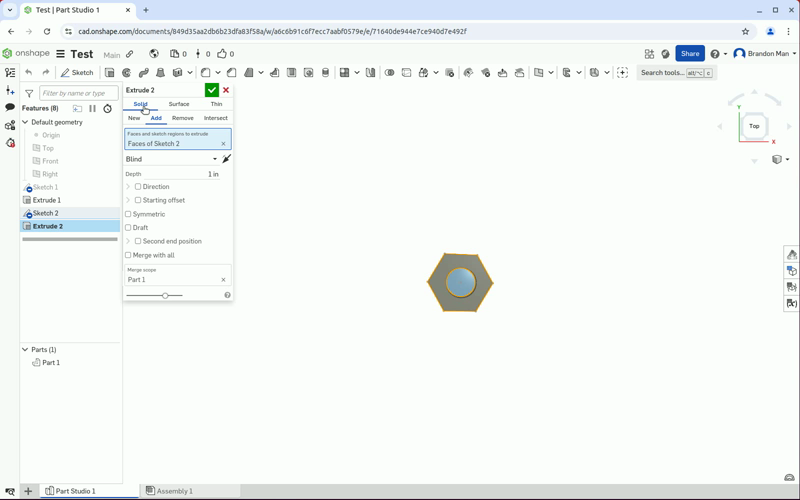
click(143, 106)
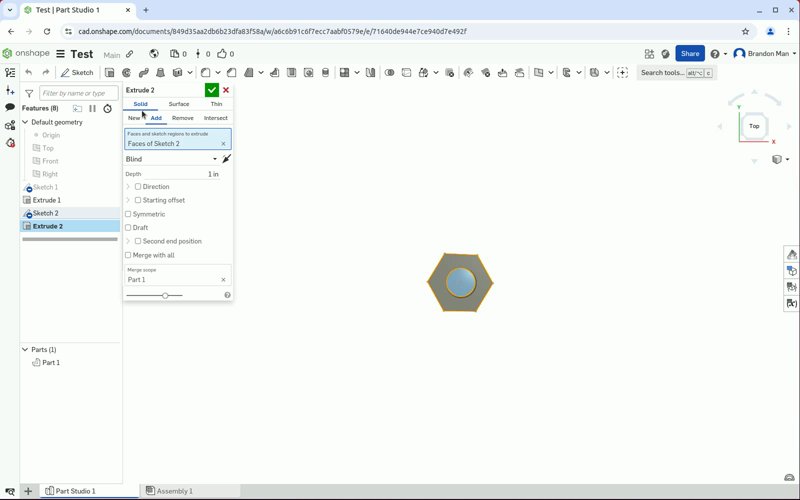
mouse_move(137, 120)
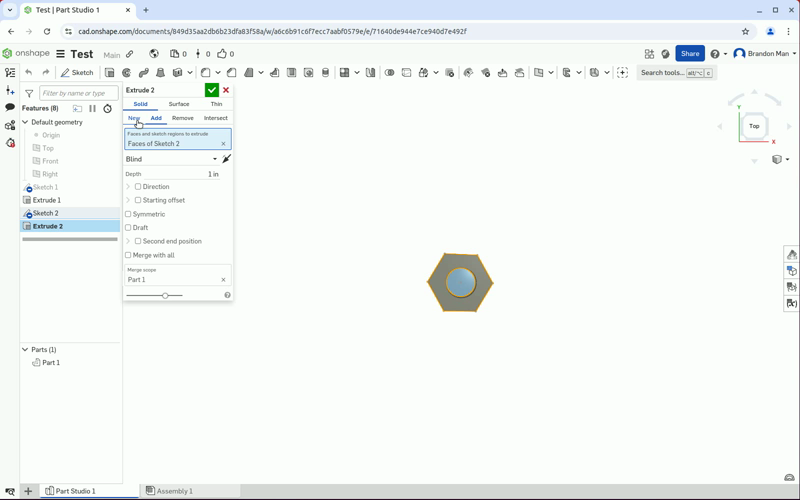
click(137, 120)
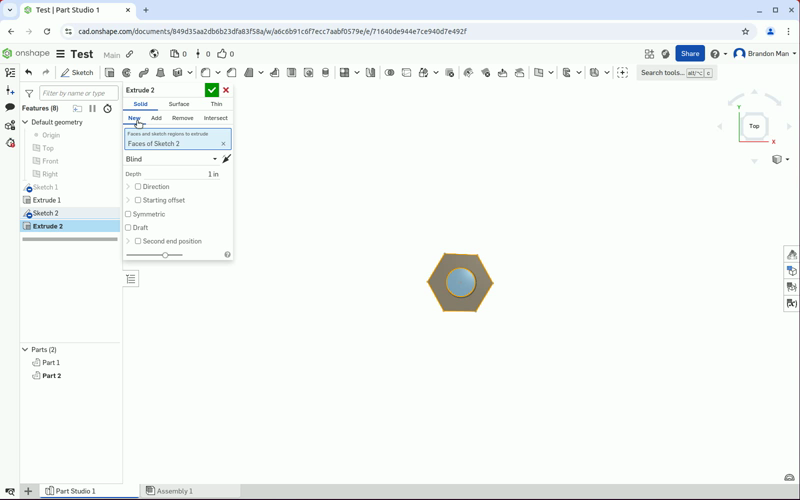
key(tab, 4)
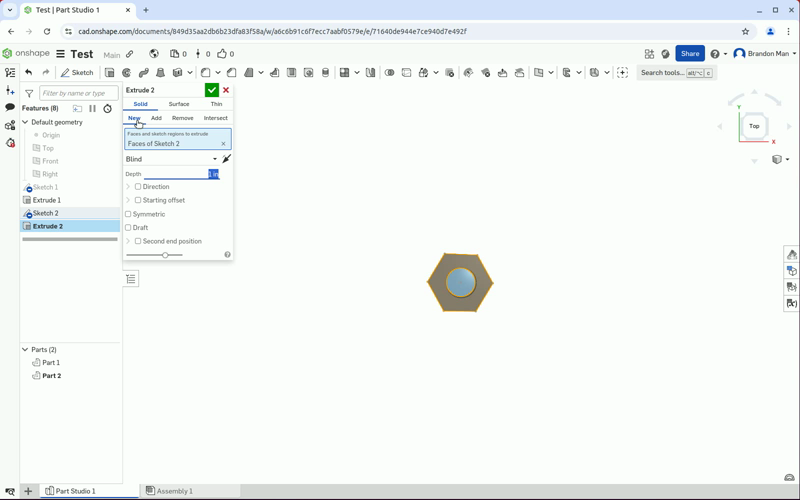
text(5.777)
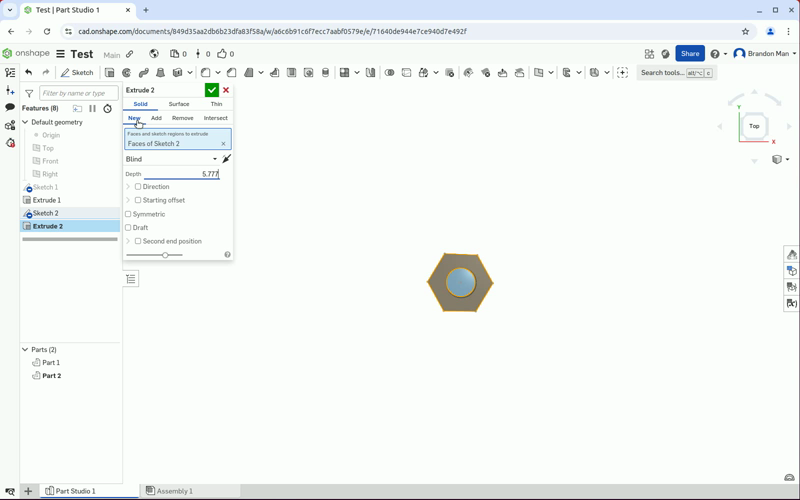
key(enter)
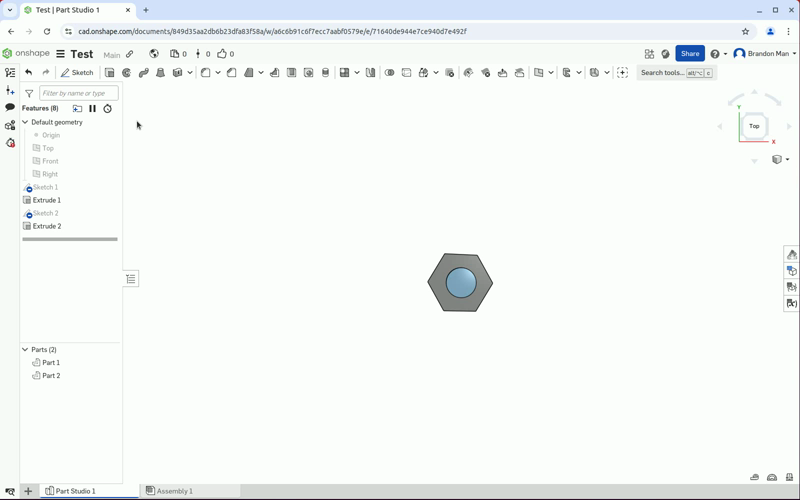
key(shift+h)
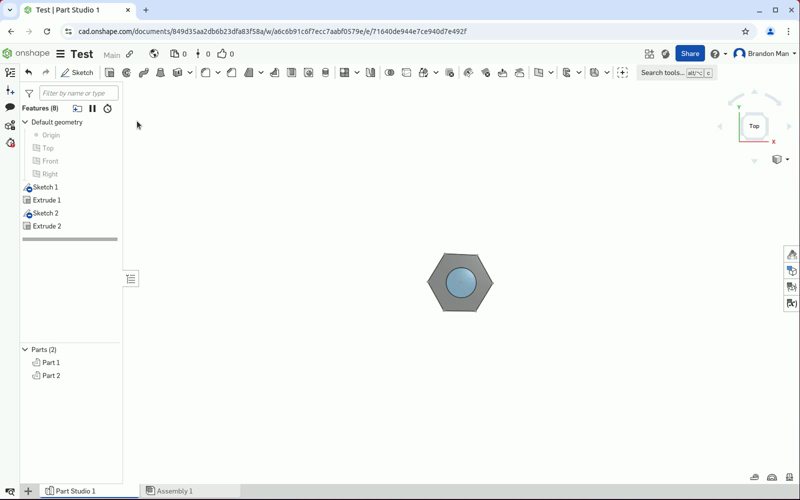
key(shift+h)
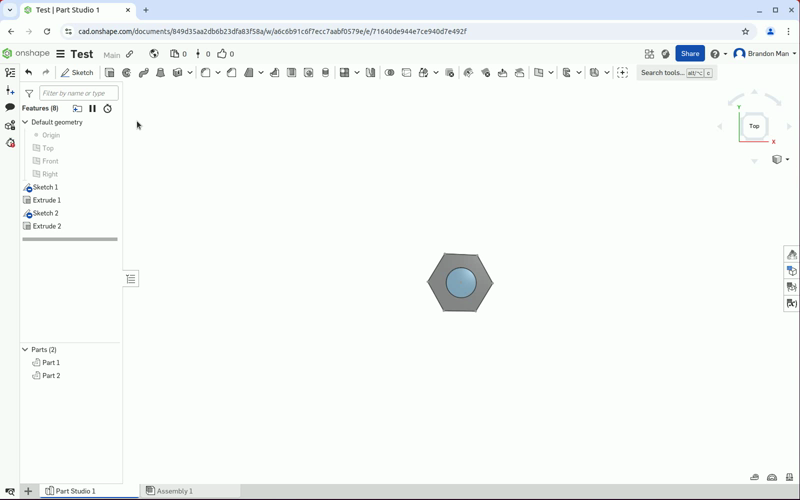
key(shift+7)
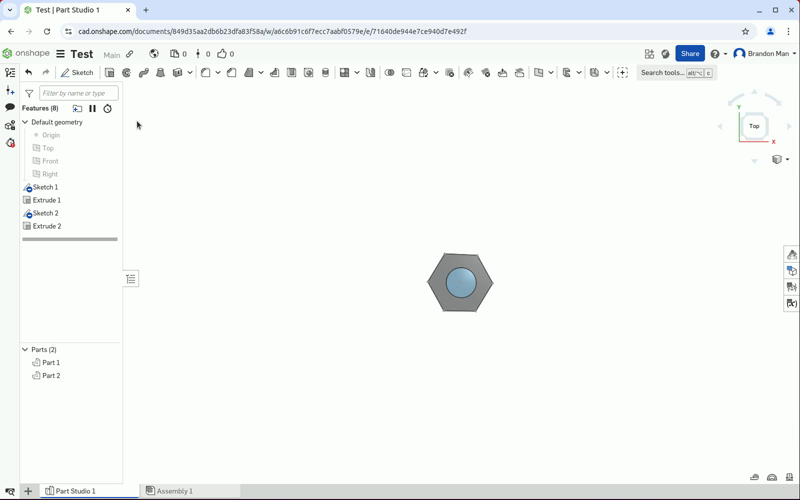
key(up, 3)
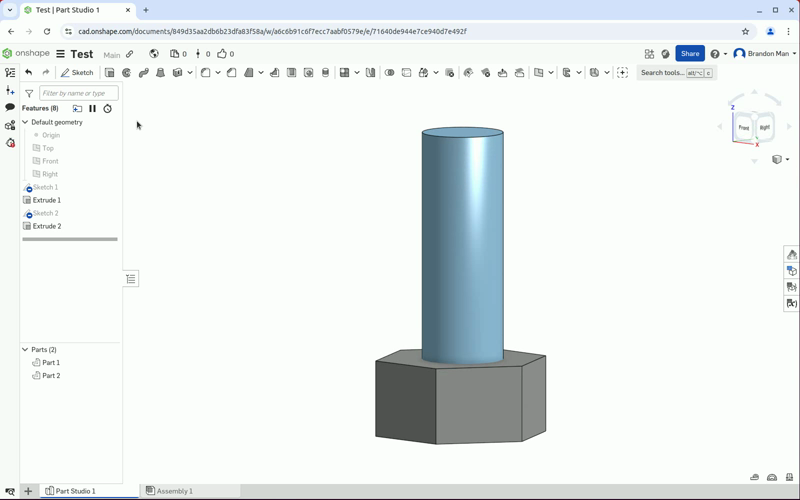
key(left, 3)
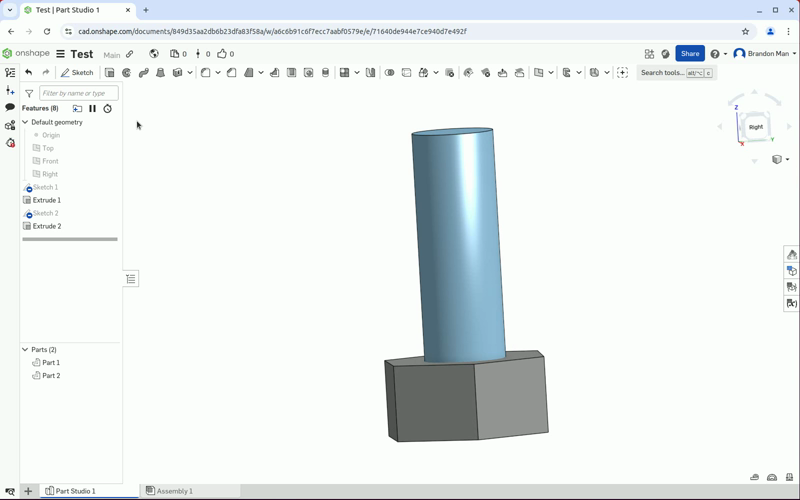
key(right, 3)
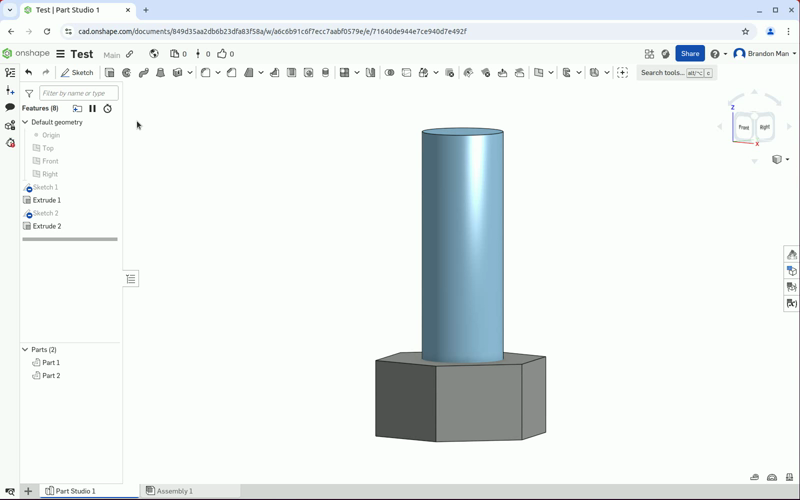
key(down, 3)
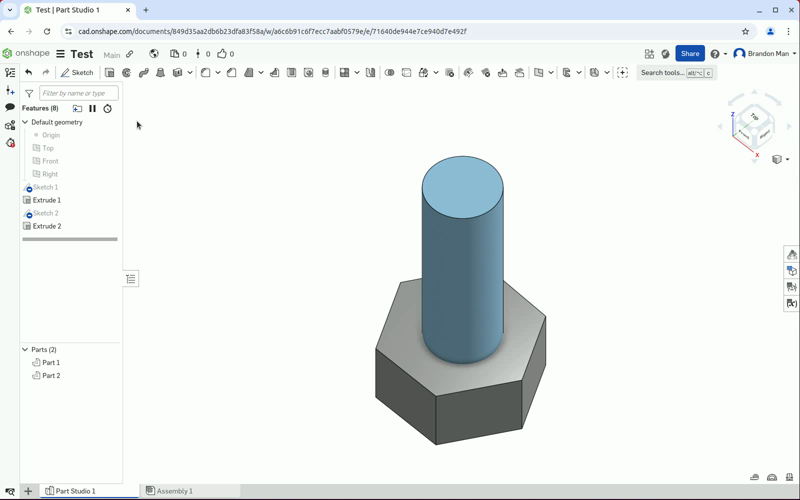
mouse_move(73, 189)
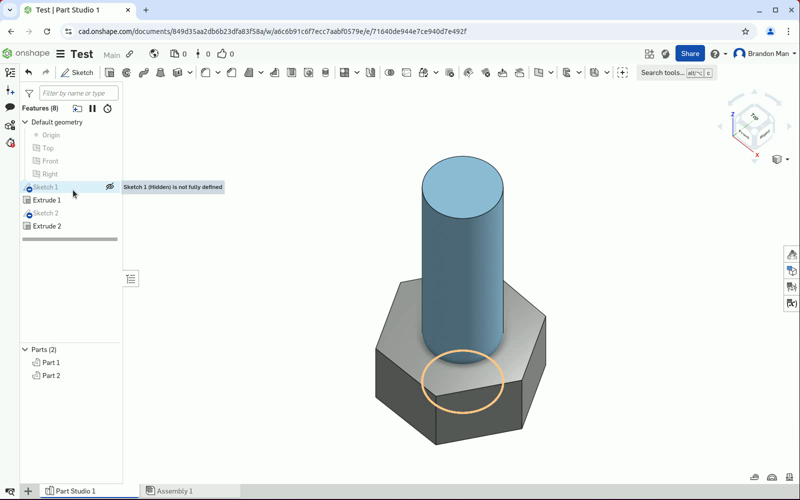
click(73, 189)